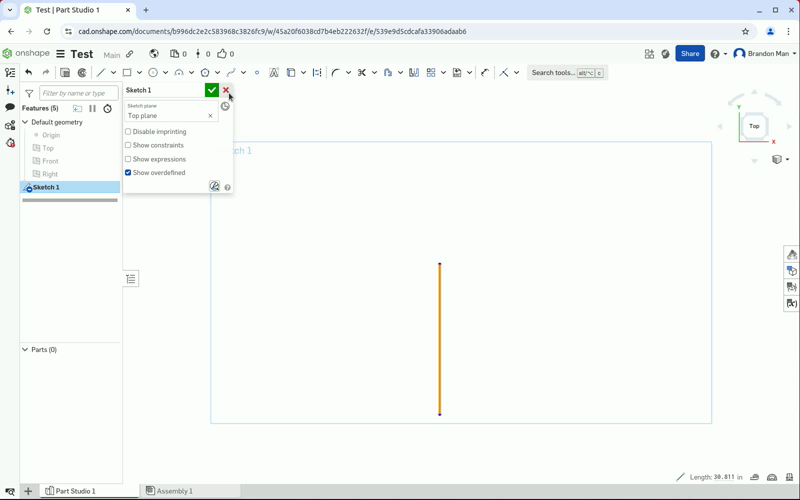
key(shift+h)
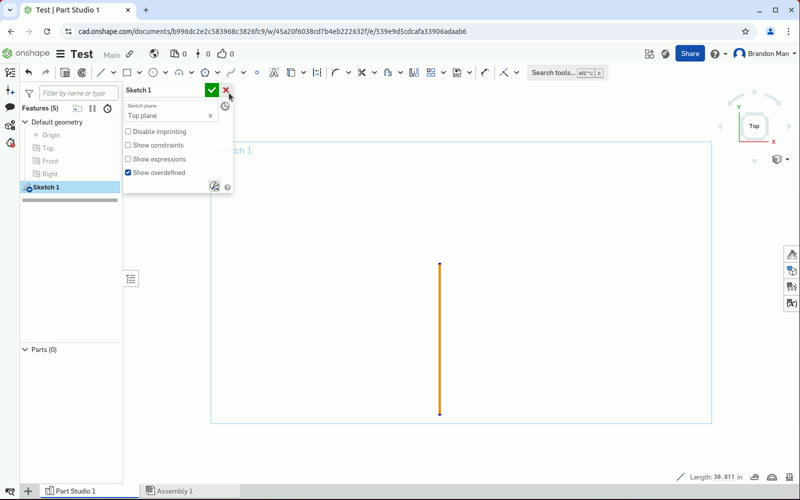
key(shift+s)
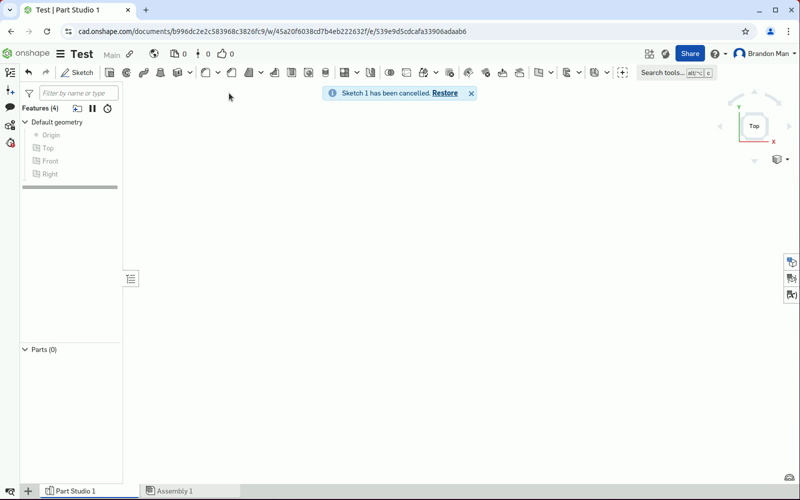
mouse_move(73, 150)
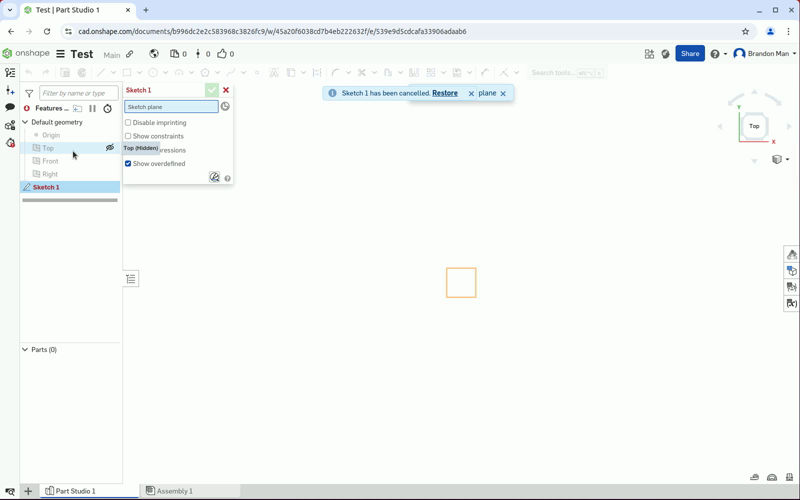
click(73, 150)
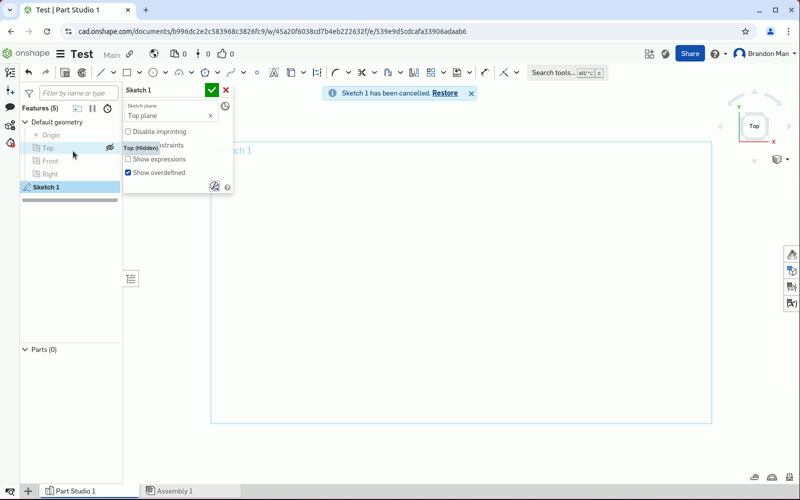
mouse_move(73, 352)
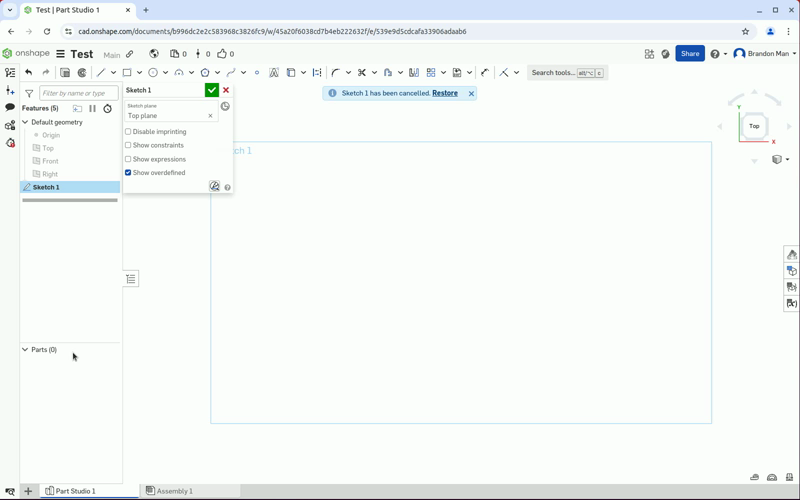
key(y)
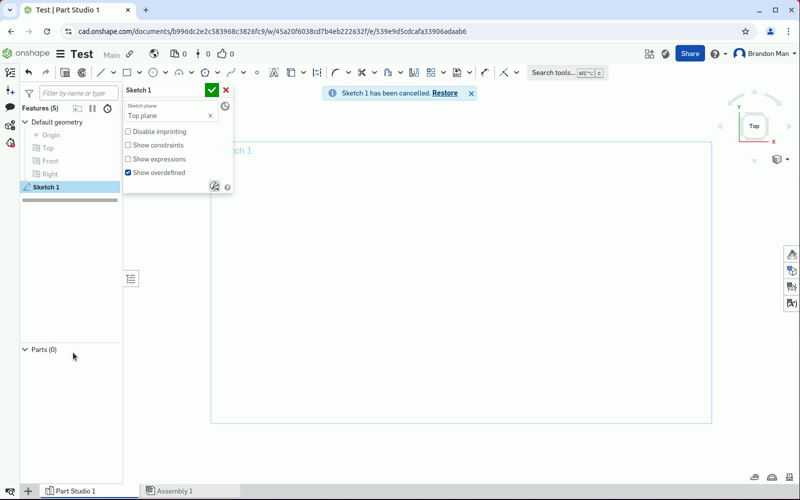
key(l)
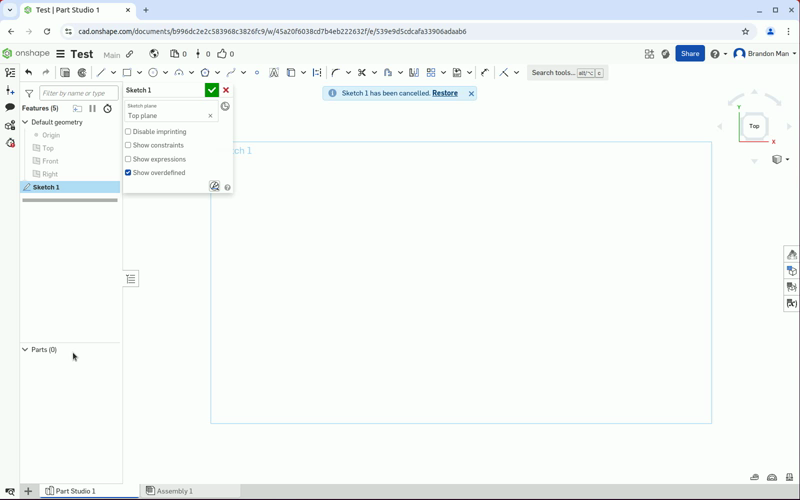
key_down(shift)
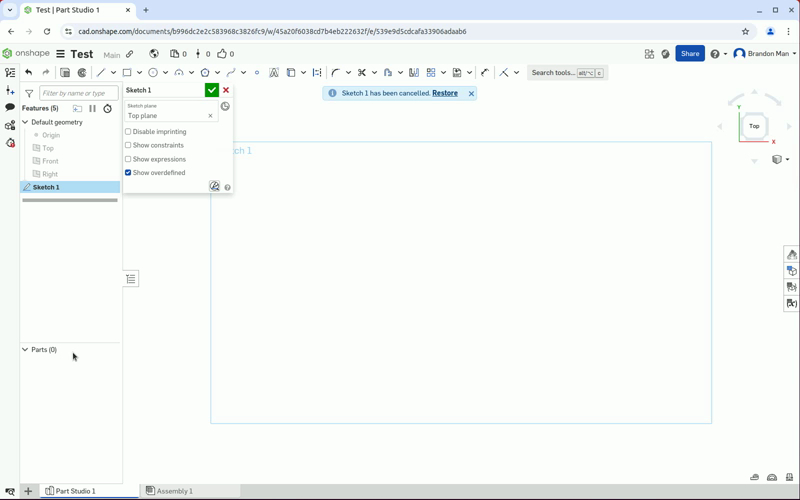
mouse_move(424, 308)
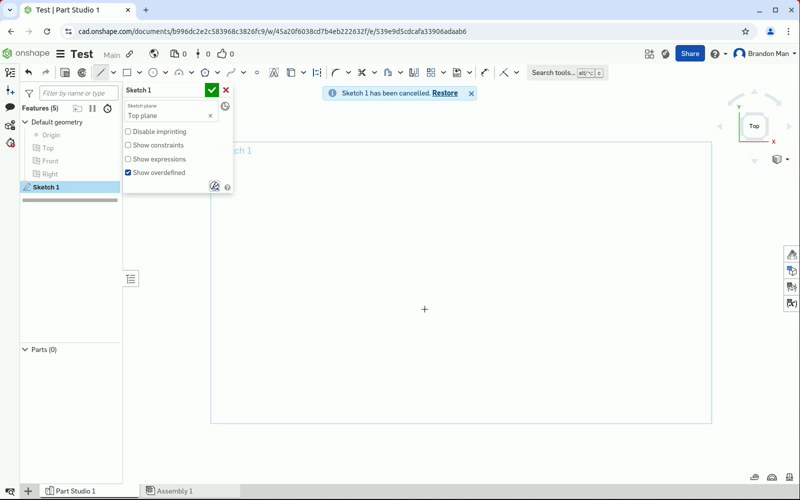
click(424, 308)
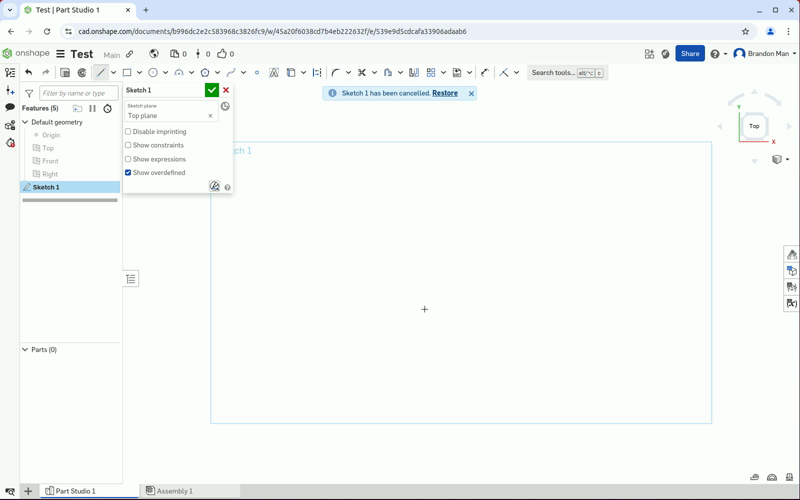
key_up(shift)
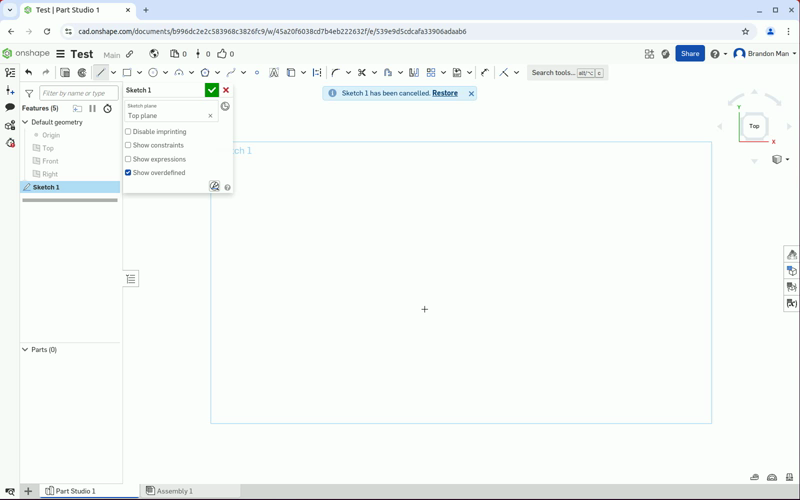
key_down(shift)
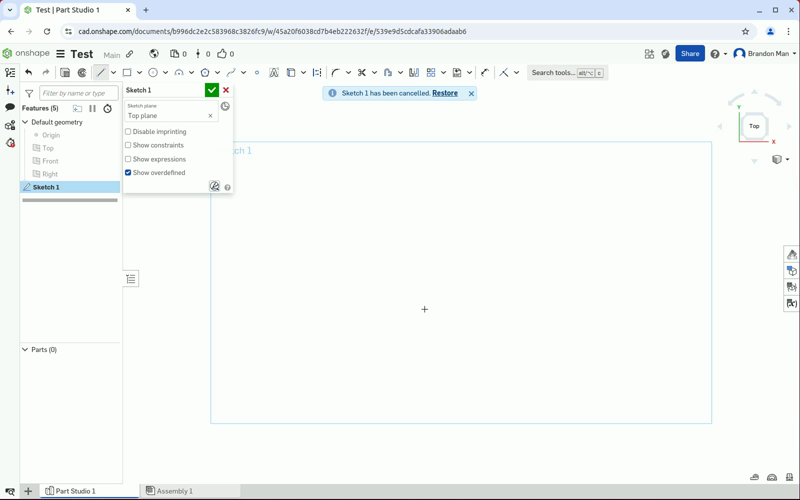
mouse_move(497, 308)
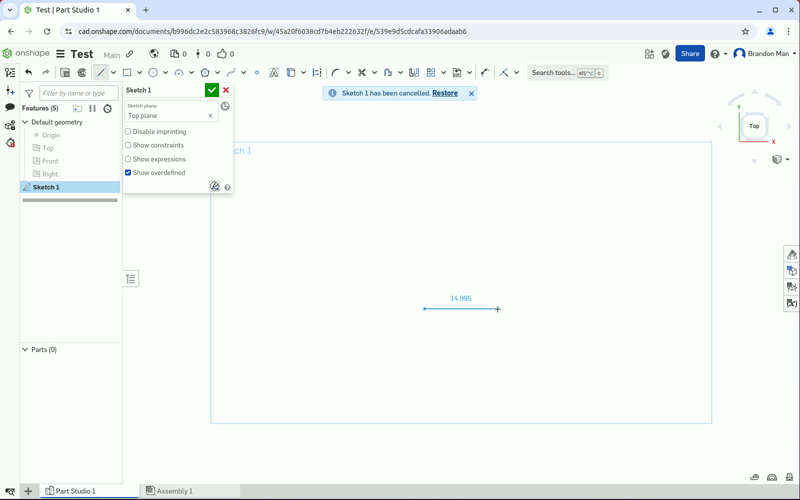
click(497, 308)
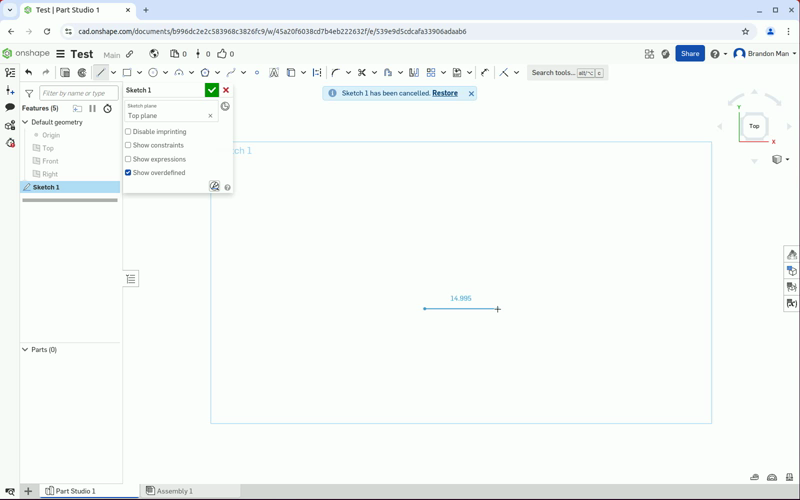
key_up(shift)
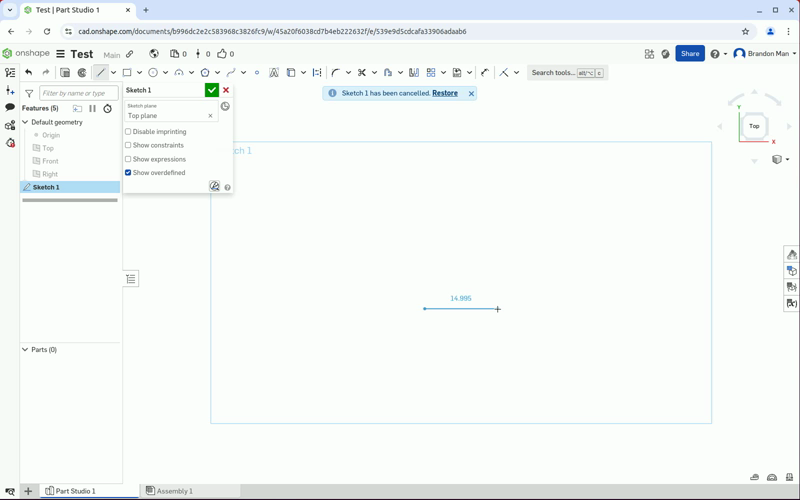
key_down(shift)
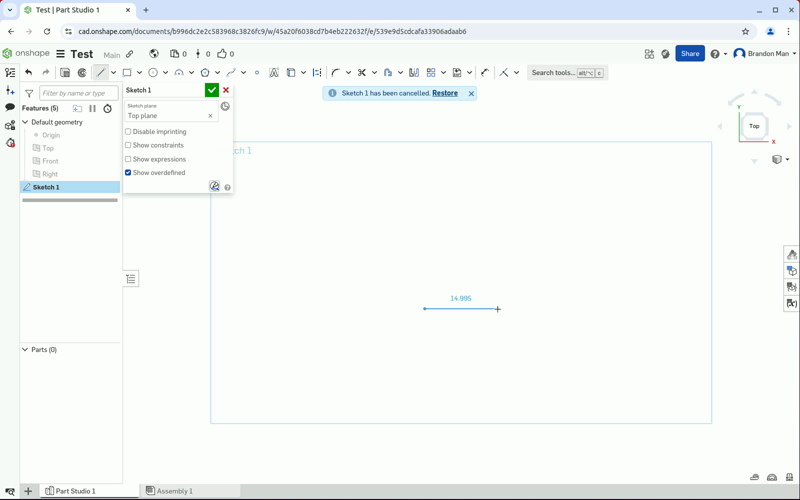
mouse_move(527, 308)
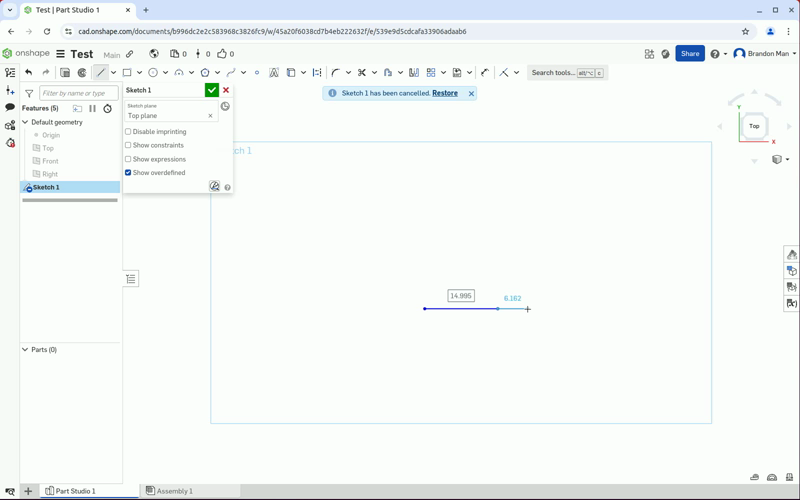
mouse_move(497, 256)
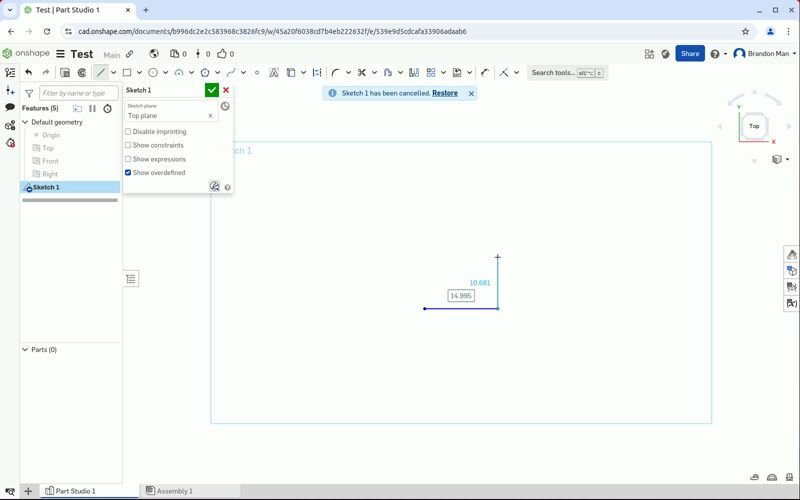
click(497, 256)
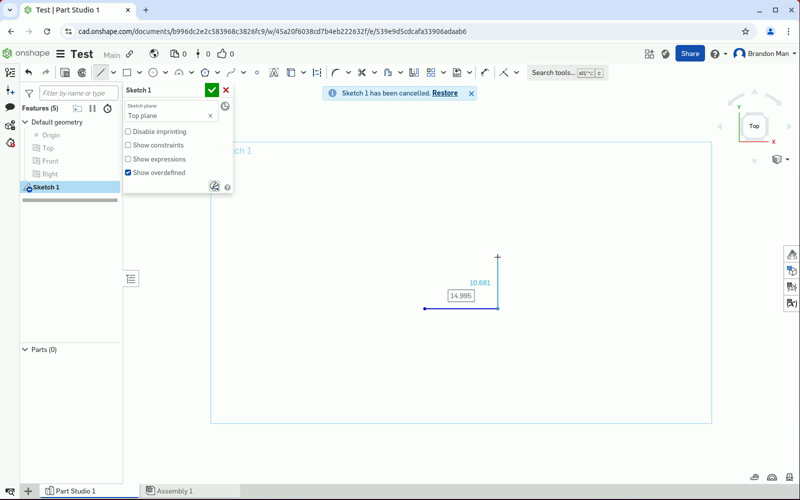
key_up(shift)
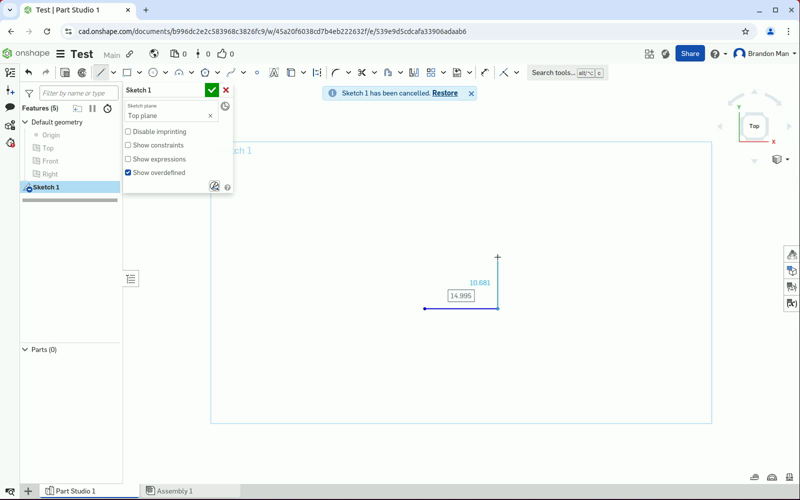
key_down(shift)
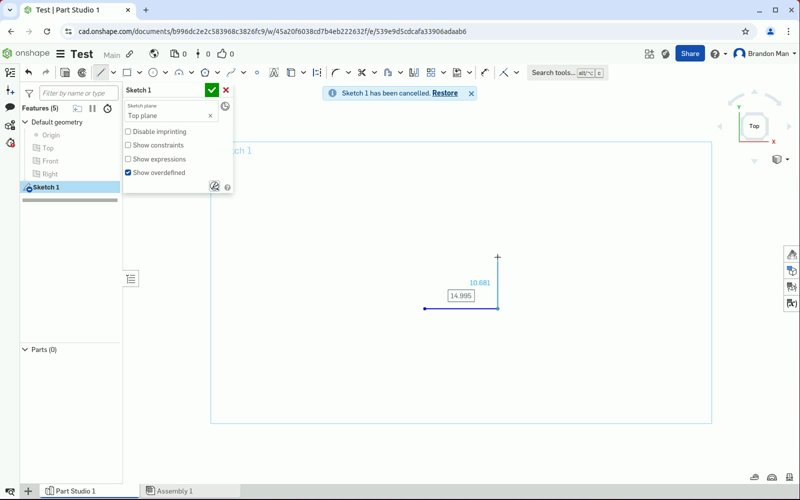
mouse_move(424, 256)
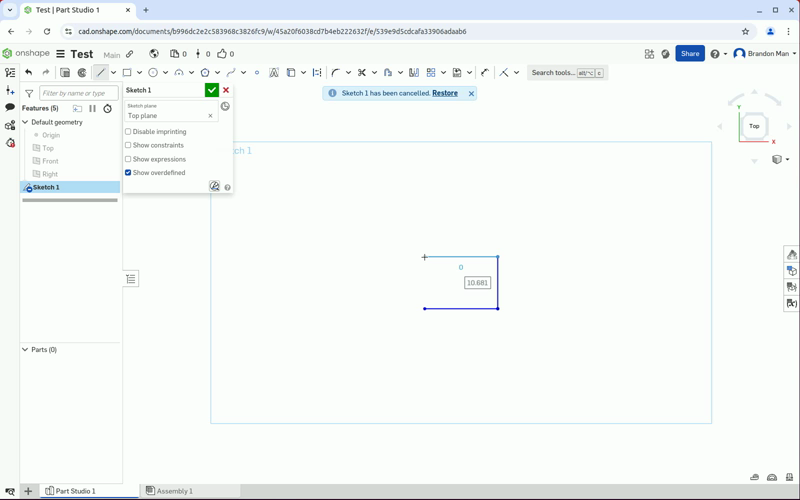
click(424, 256)
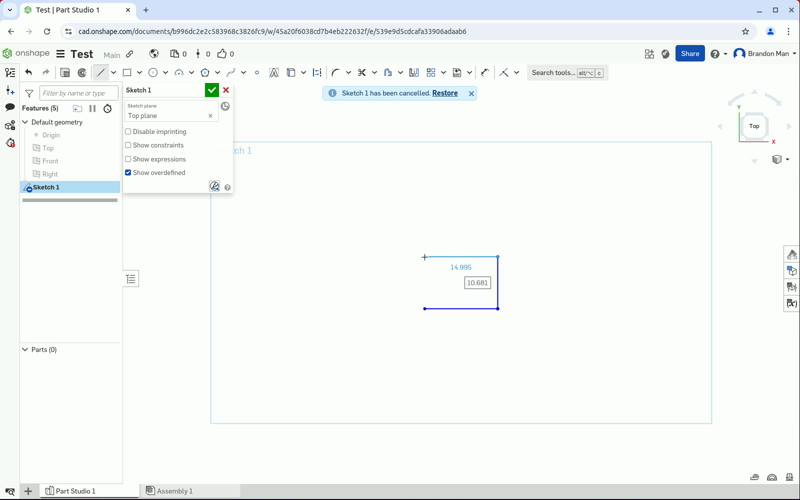
key_up(shift)
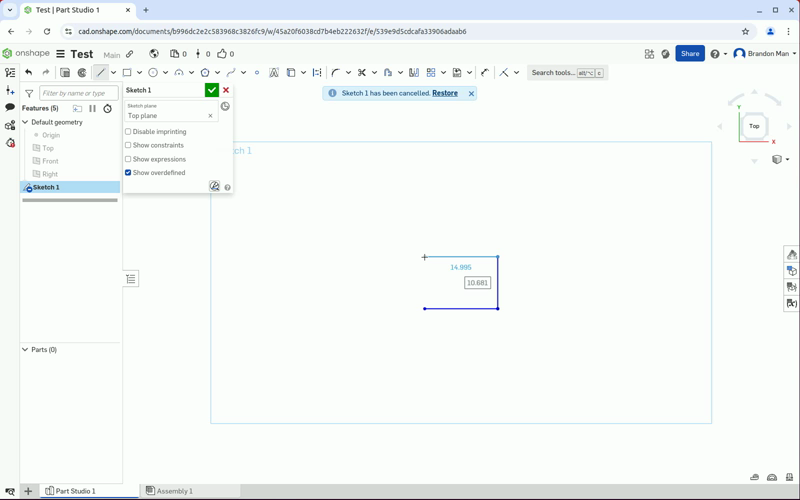
mouse_move(454, 256)
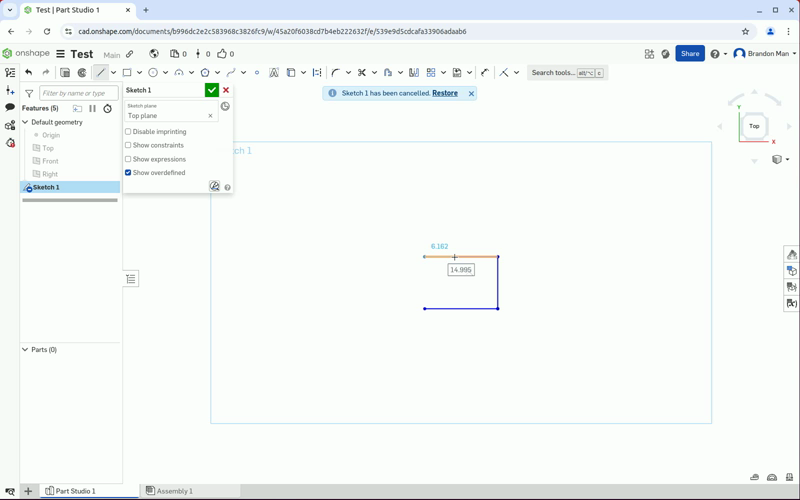
key_down(shift)
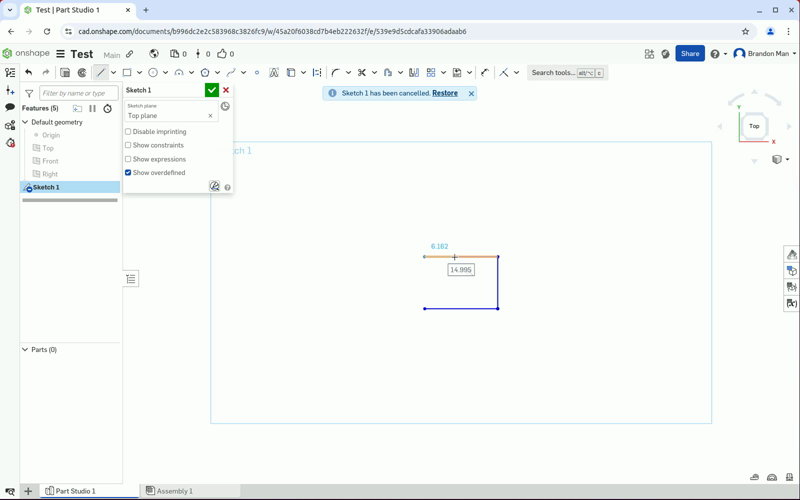
mouse_move(424, 308)
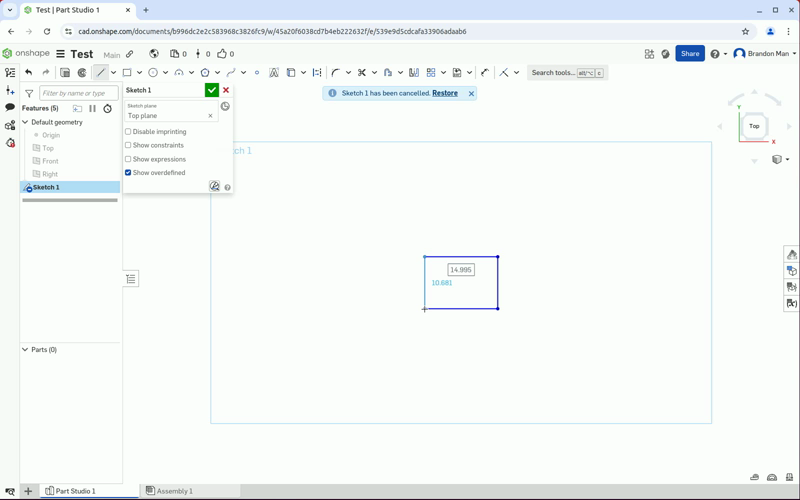
key_up(shift)
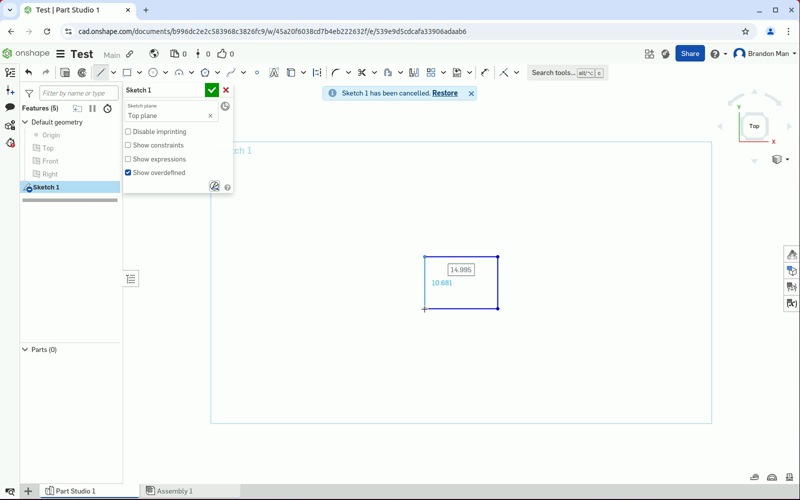
click(424, 308)
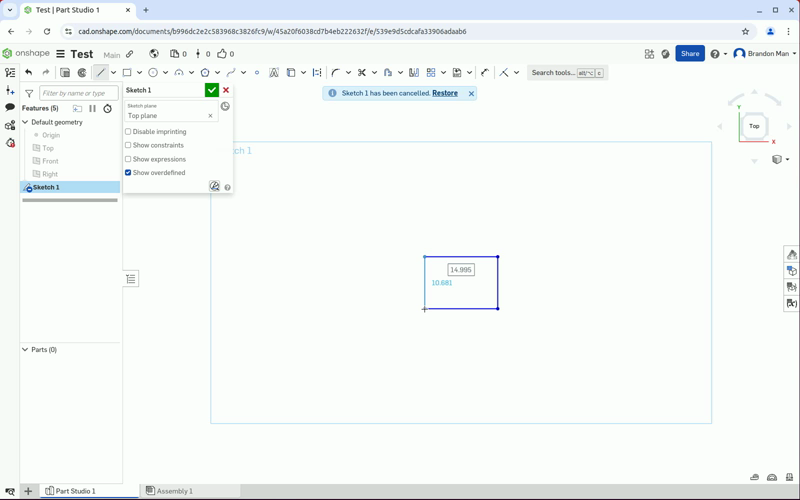
key(esc)
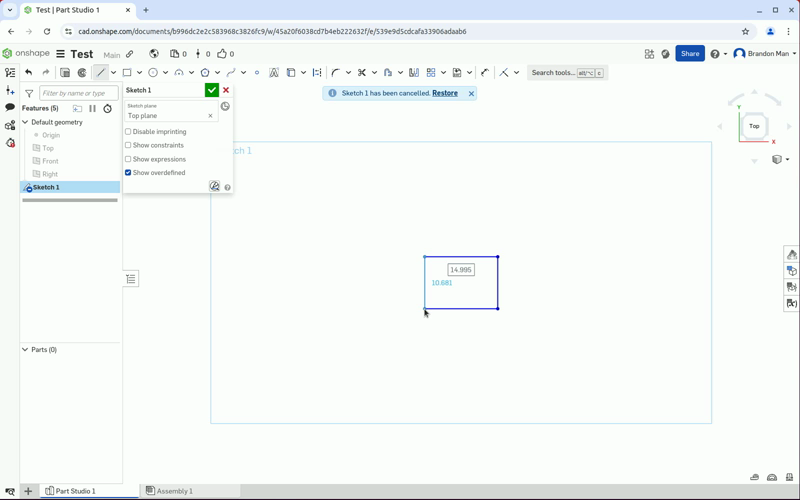
mouse_move(446, 286)
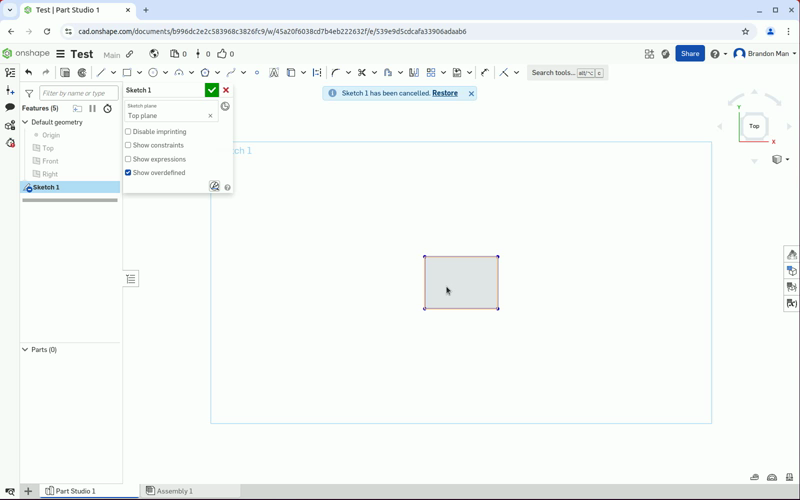
click(446, 286)
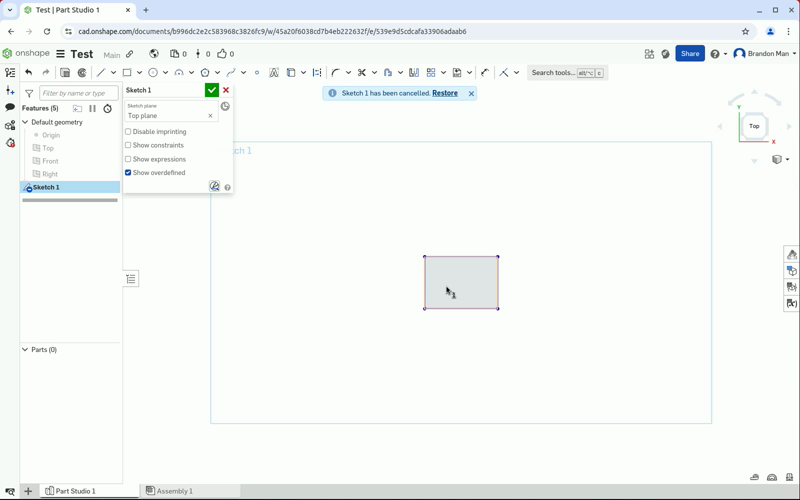
mouse_move(73, 352)
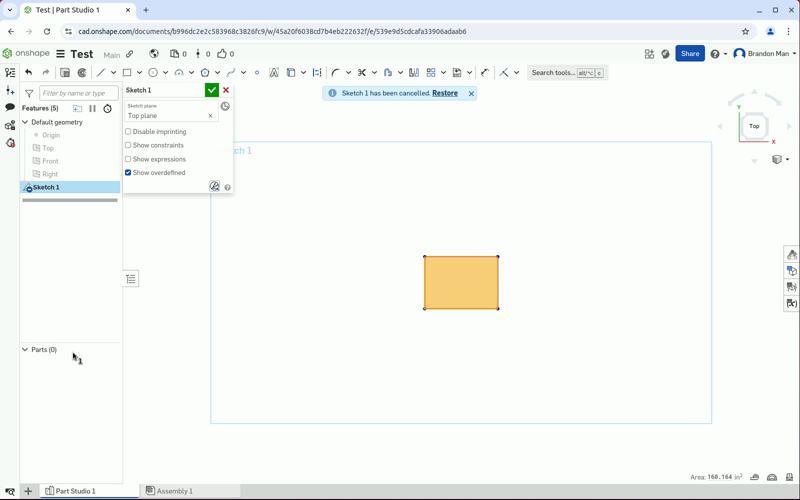
key(shift+y)
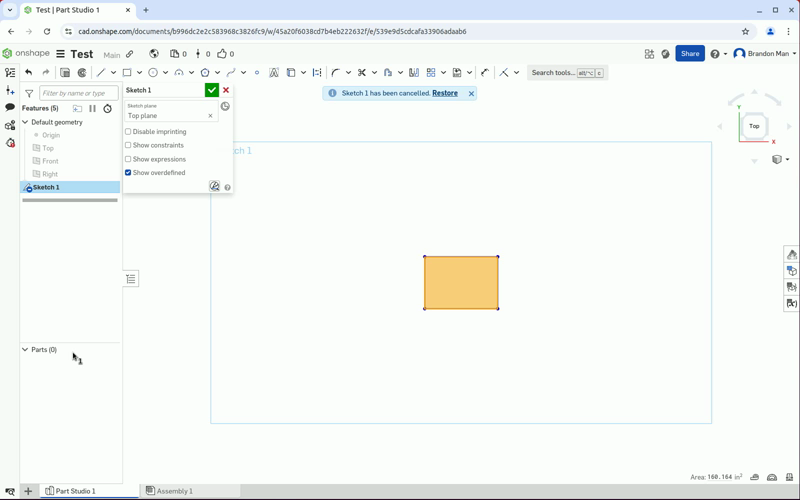
key(shift+e)
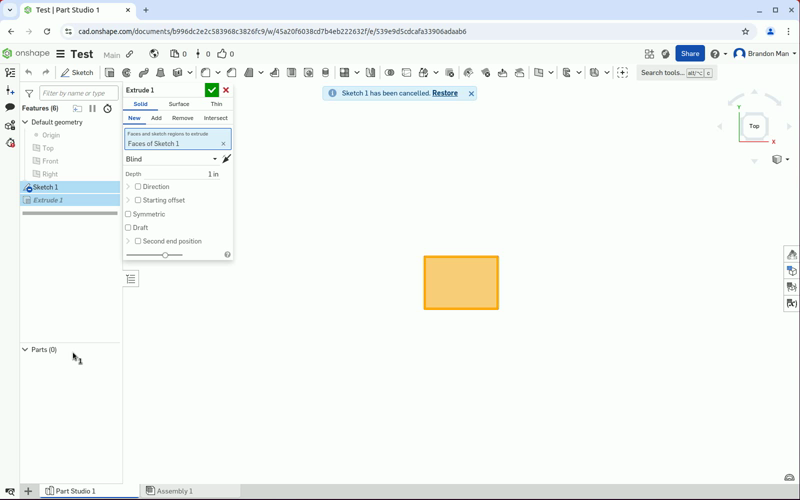
mouse_move(143, 106)
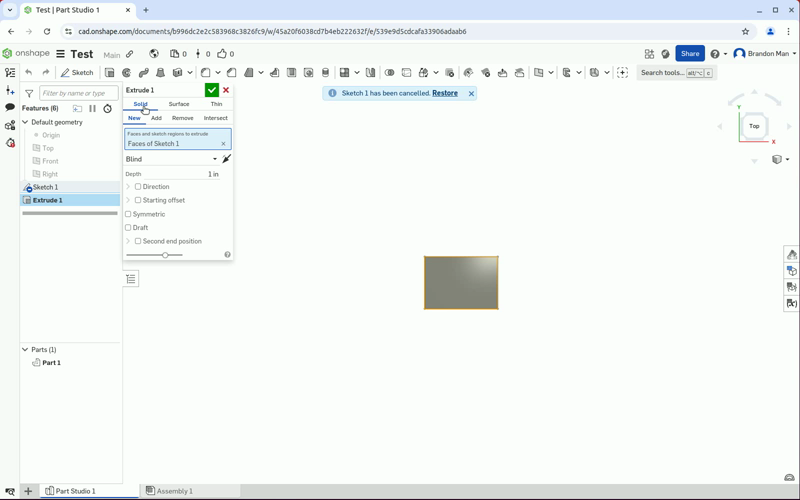
click(143, 106)
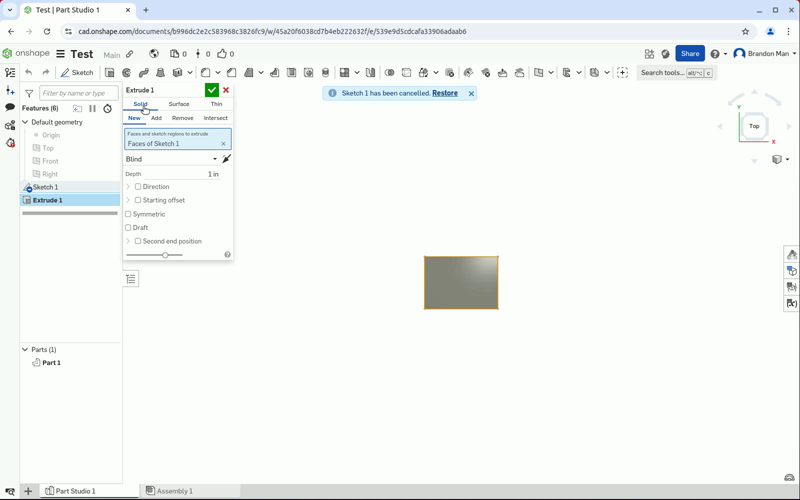
mouse_move(137, 120)
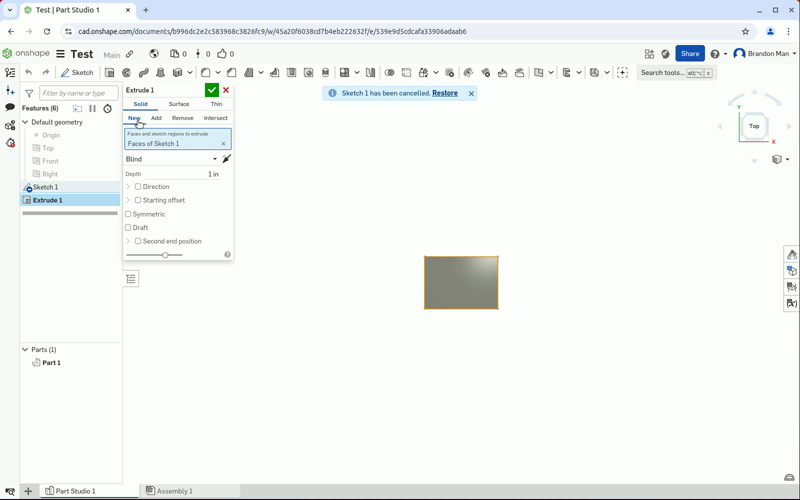
click(137, 120)
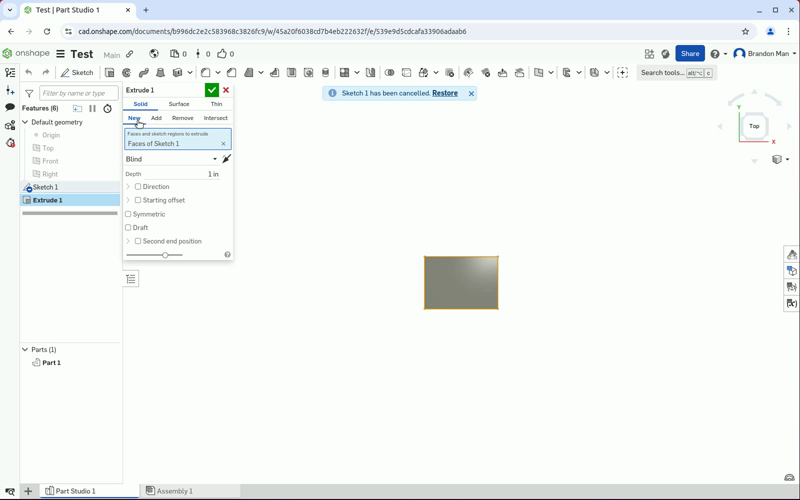
key(tab, 4)
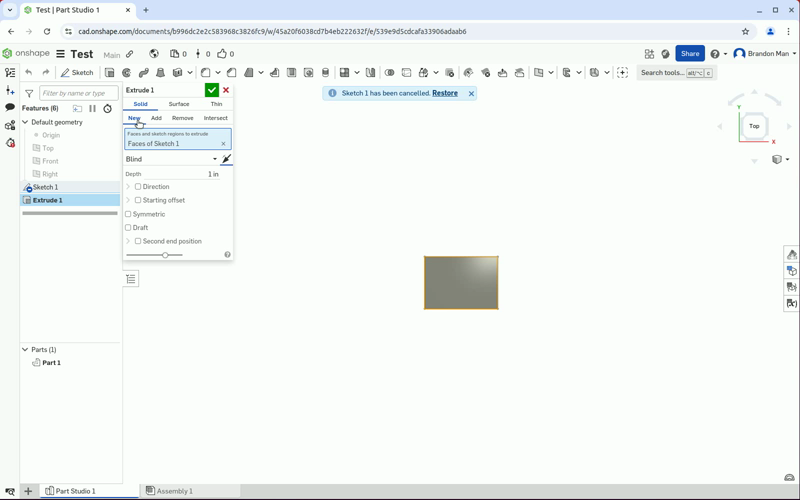
text(1.685)
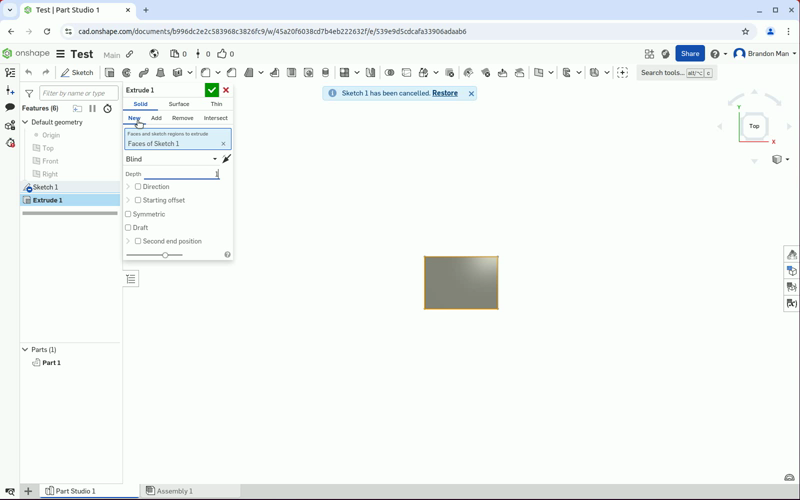
key(enter)
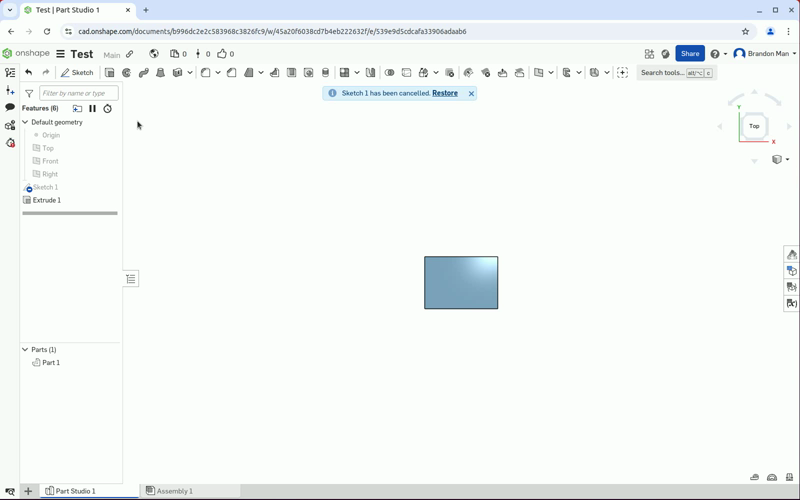
key(shift+h)
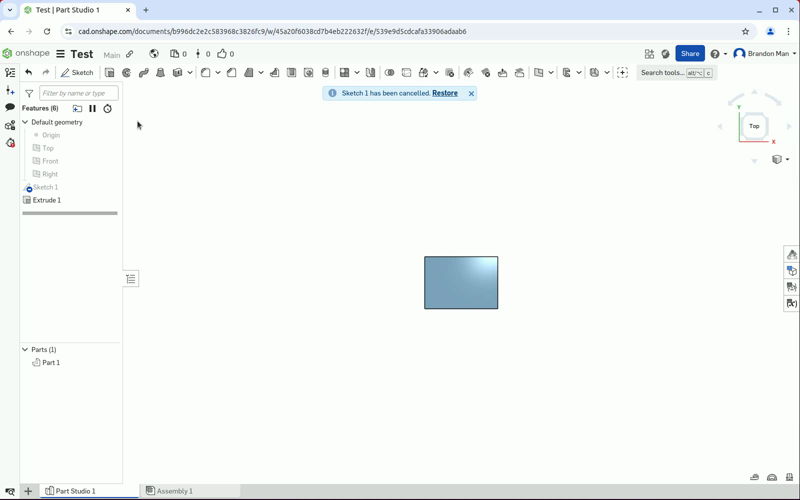
key(shift+h)
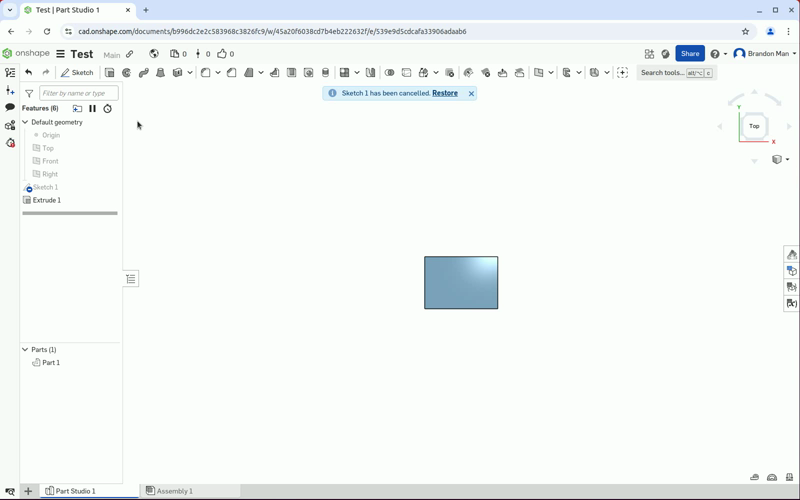
mouse_move(73, 189)
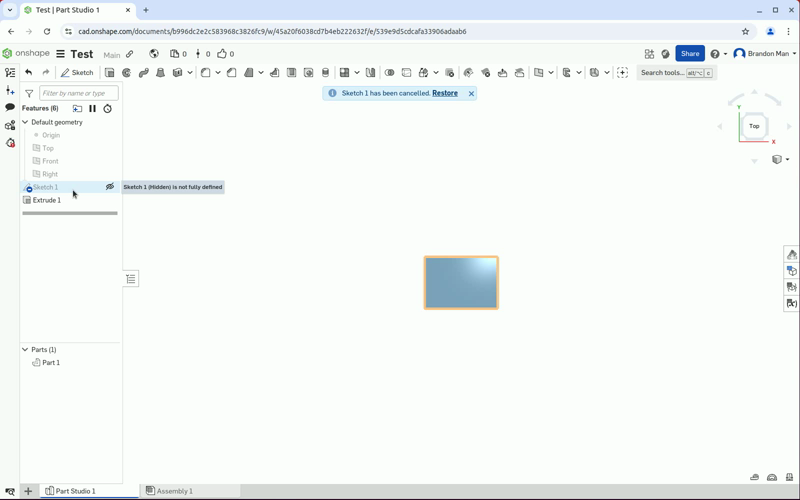
click(73, 189)
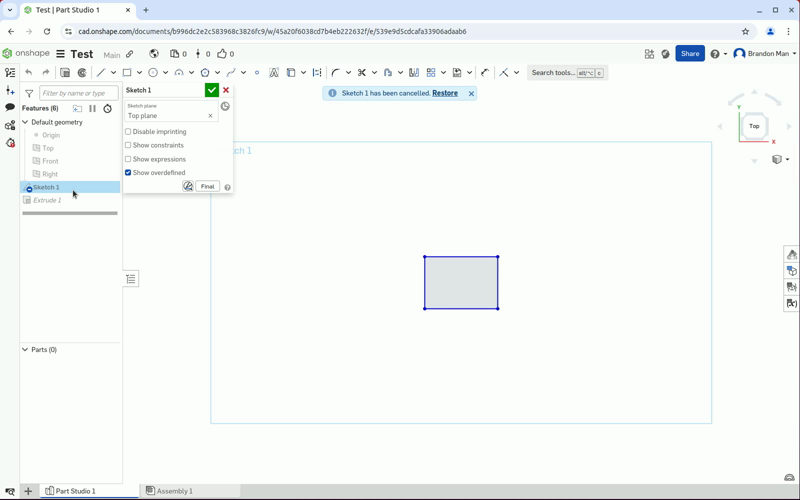
mouse_move(229, 92)
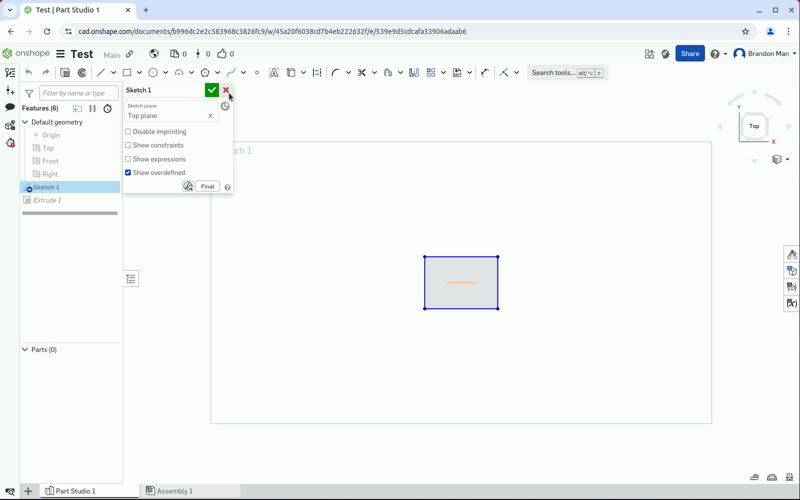
click(229, 92)
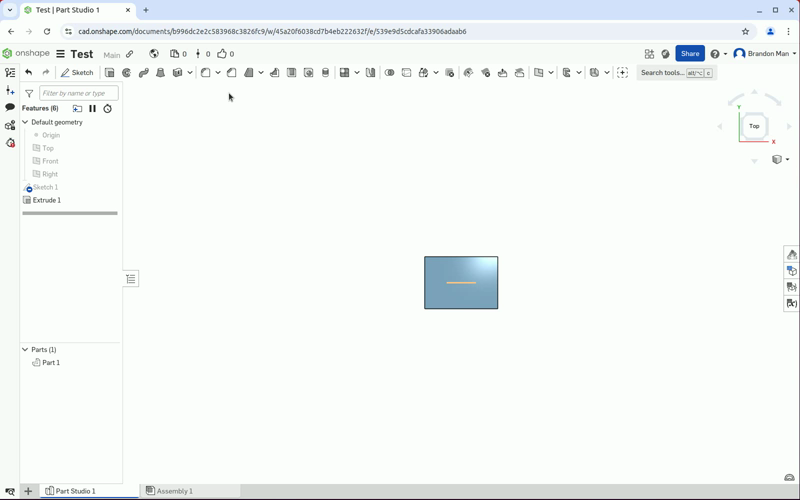
mouse_move(541, 75)
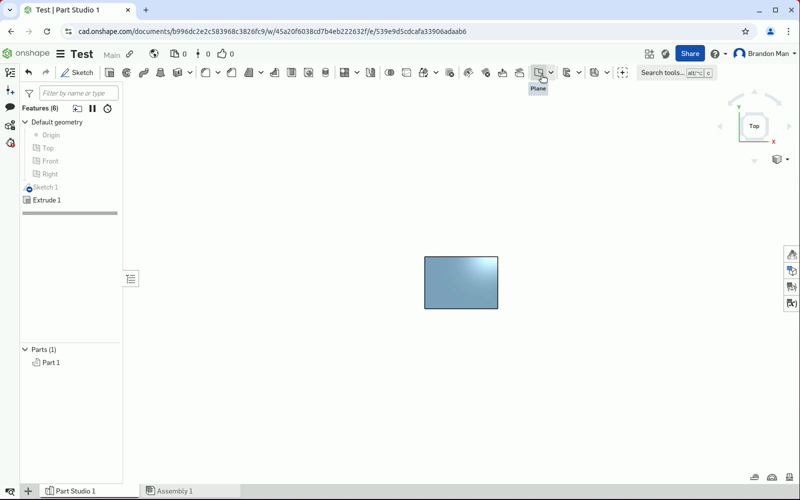
click(541, 75)
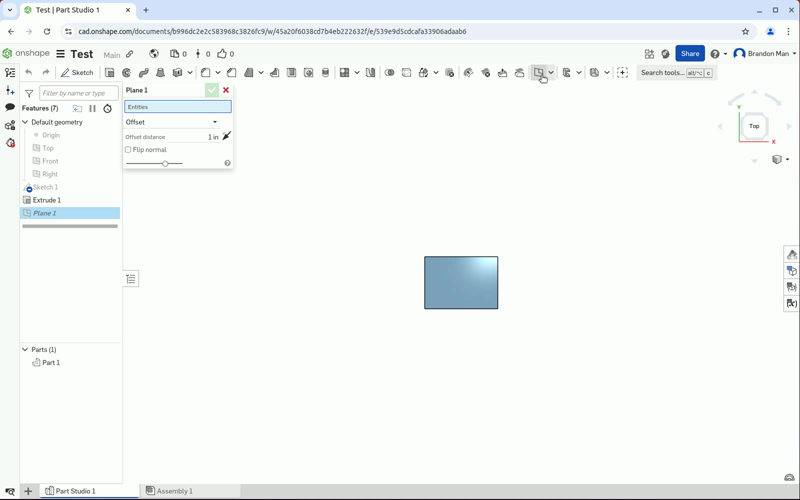
mouse_move(73, 150)
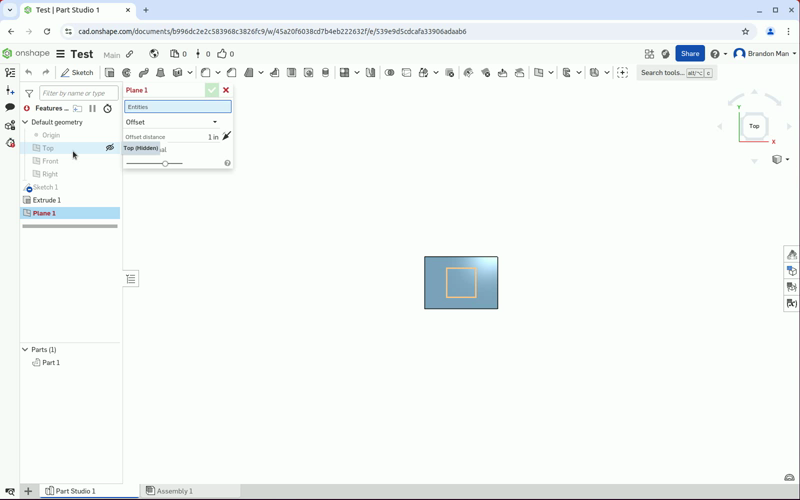
click(73, 150)
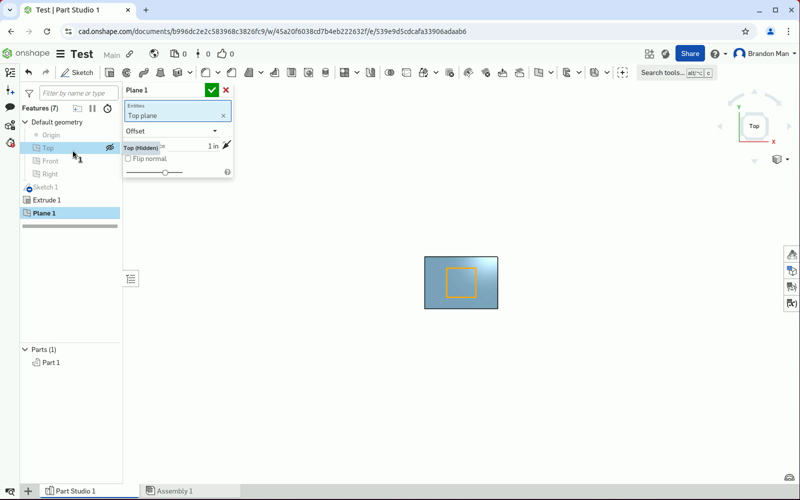
key(tab, 2)
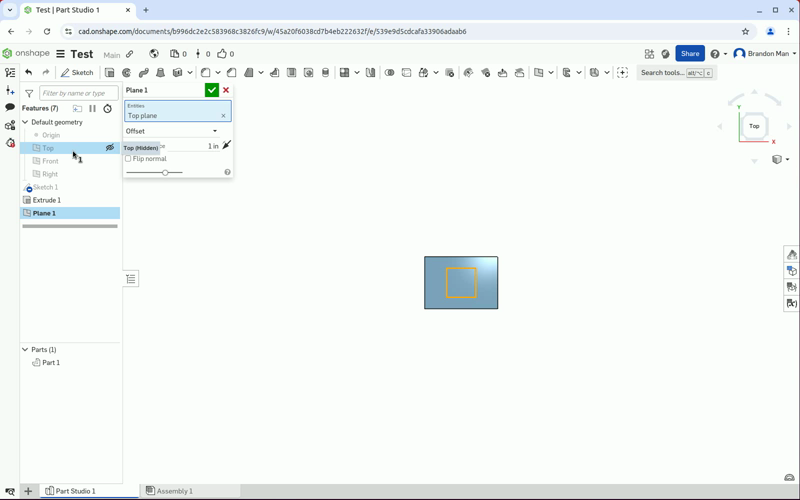
text(1.695)
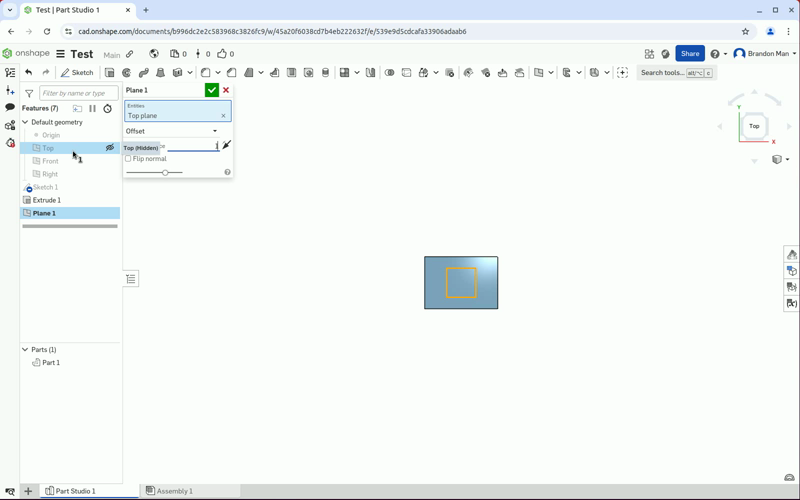
key(enter, 2)
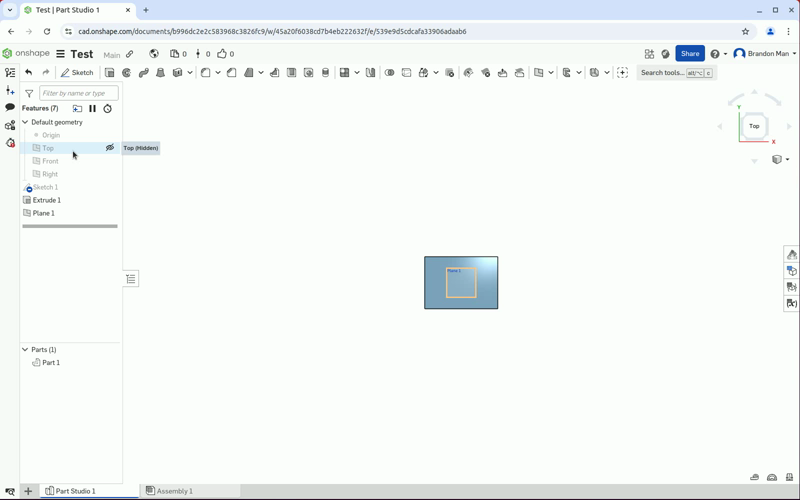
key(shift+s)
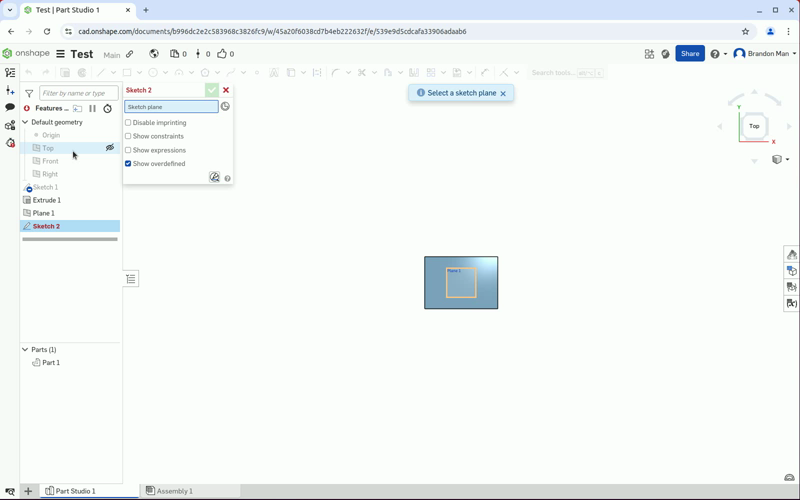
mouse_move(73, 215)
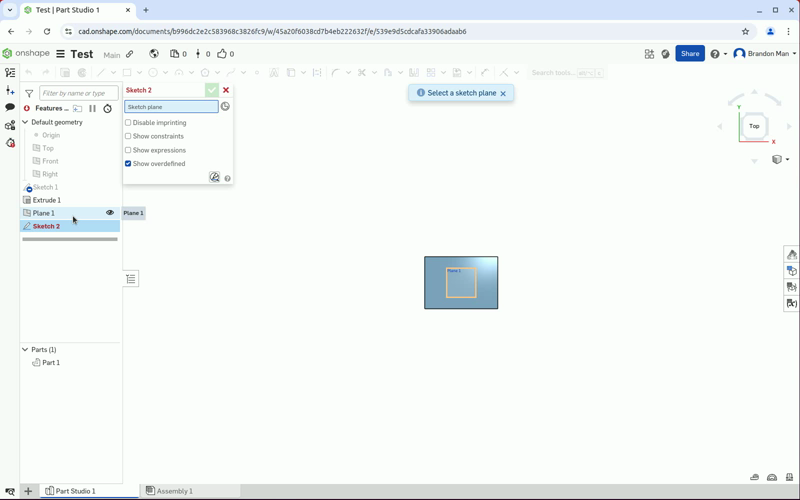
click(73, 215)
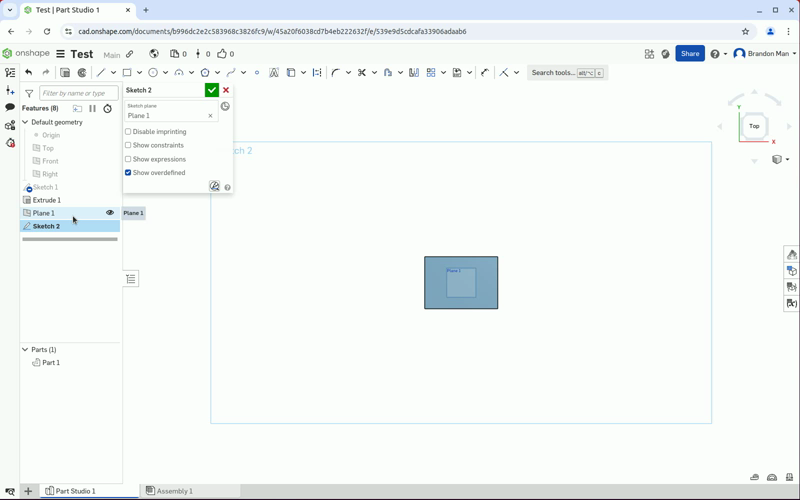
mouse_move(73, 352)
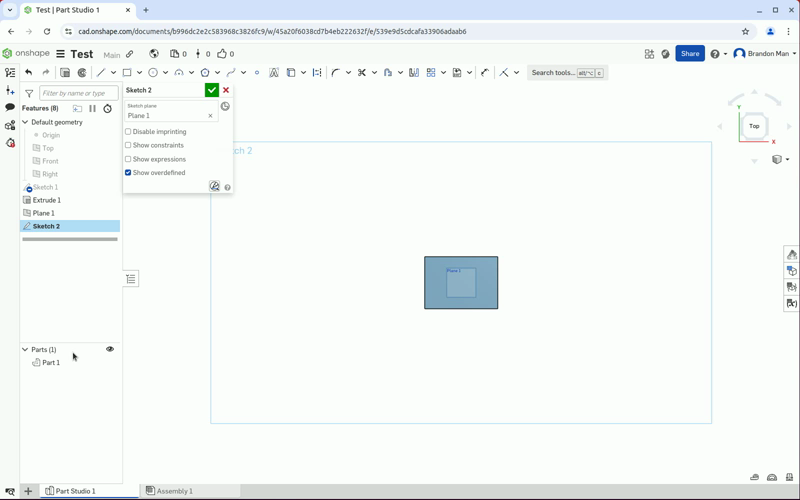
key(y)
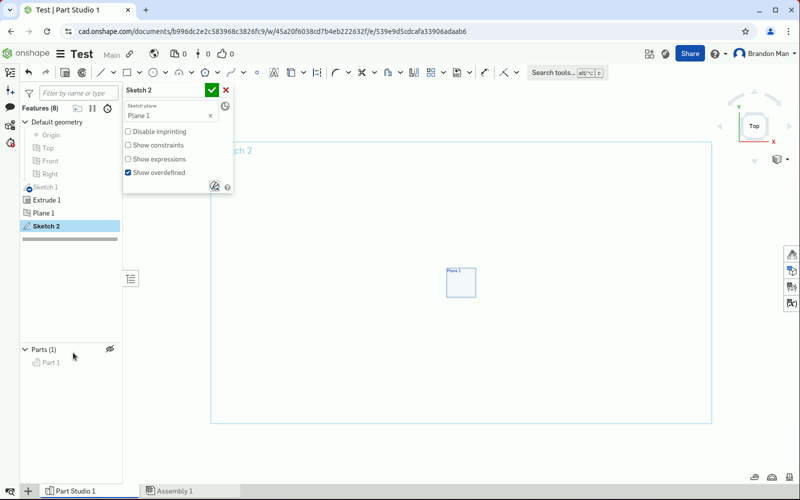
key(c)
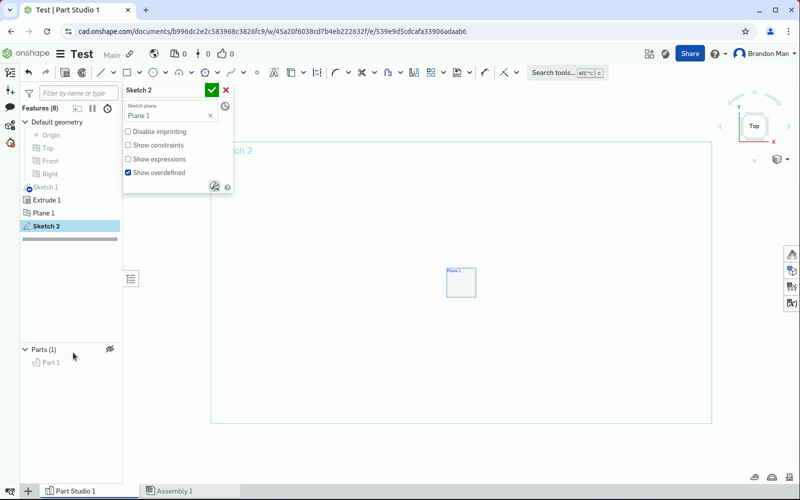
key_down(shift)
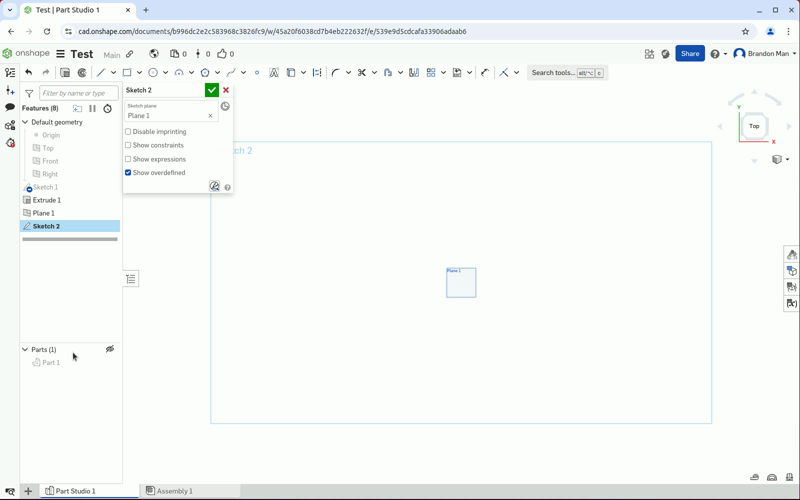
mouse_move(461, 282)
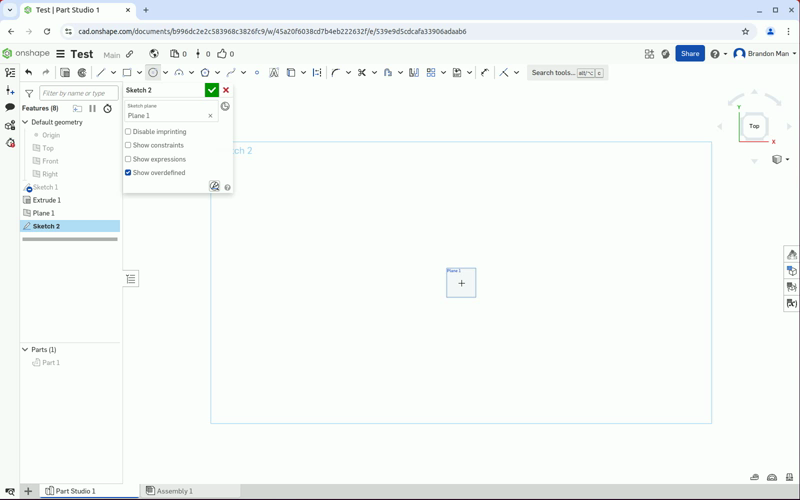
click(461, 282)
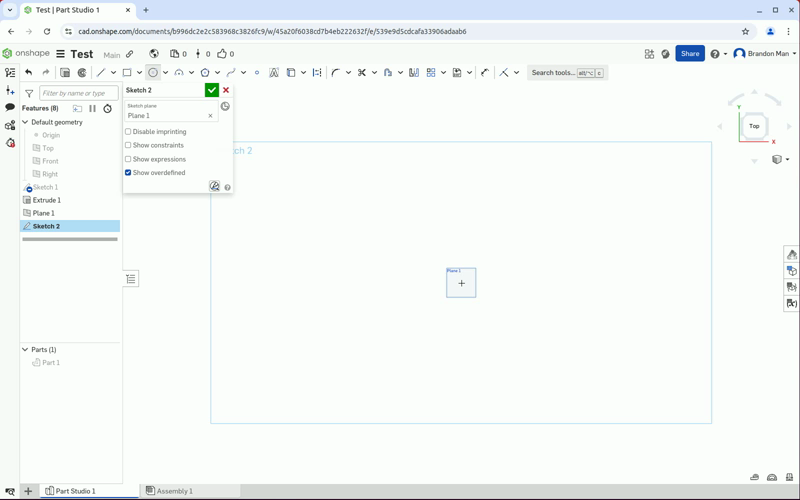
key_up(shift)
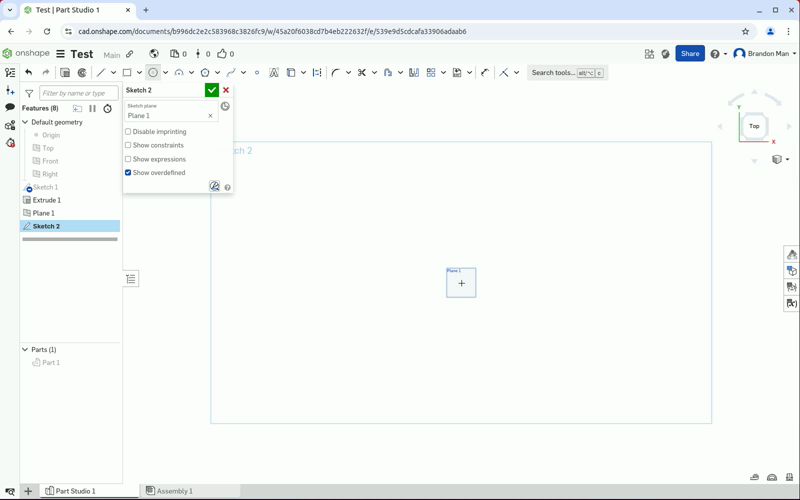
mouse_move(476, 282)
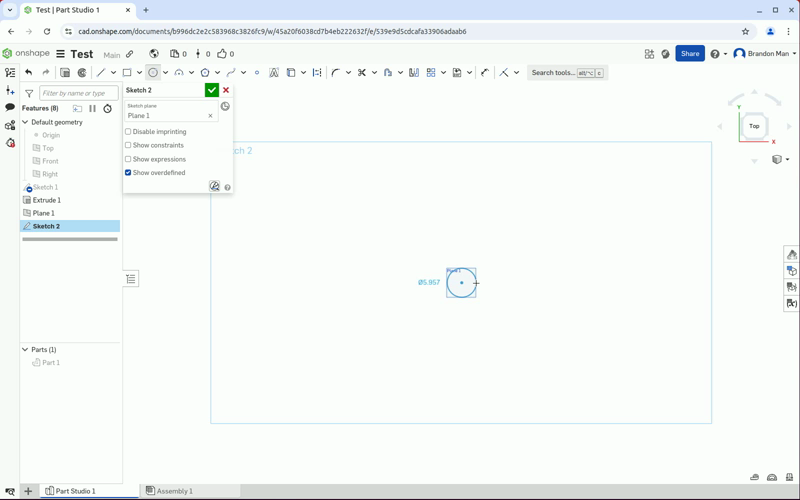
click(476, 282)
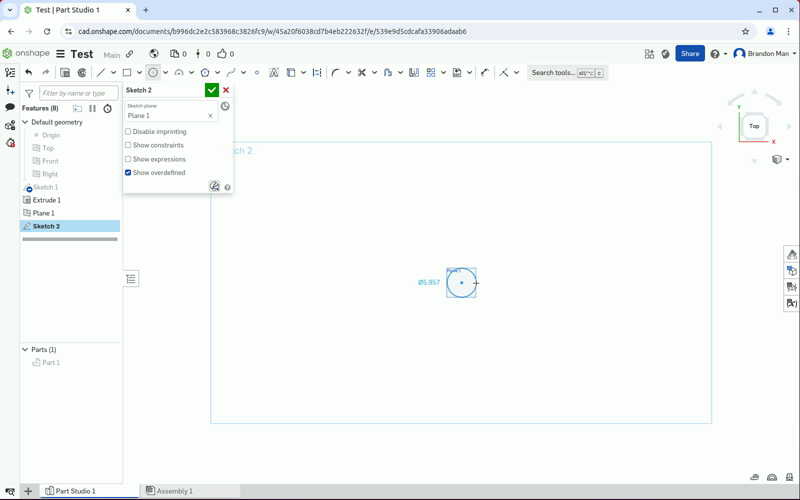
key(esc)
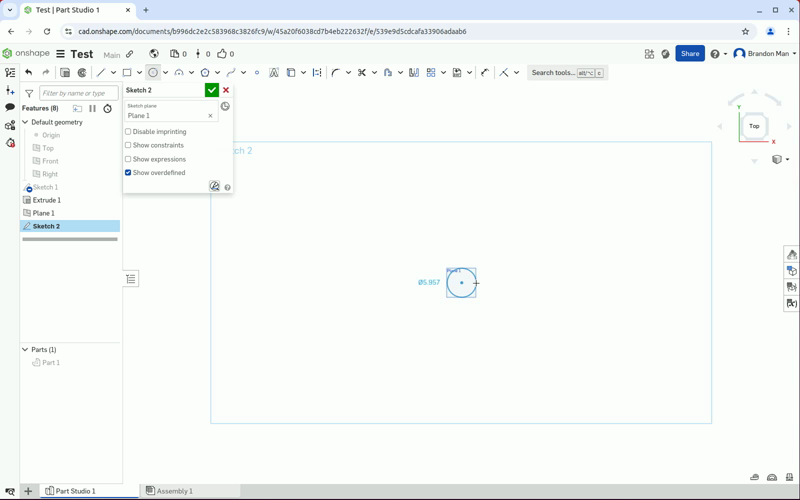
mouse_move(460, 287)
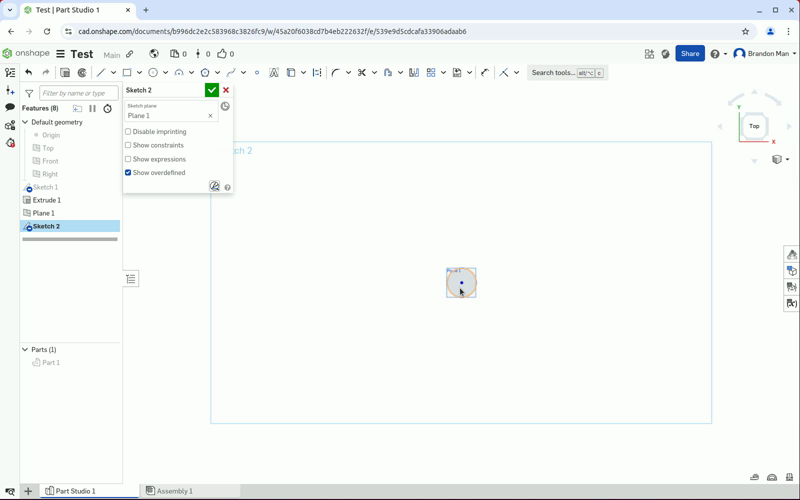
scroll(6)
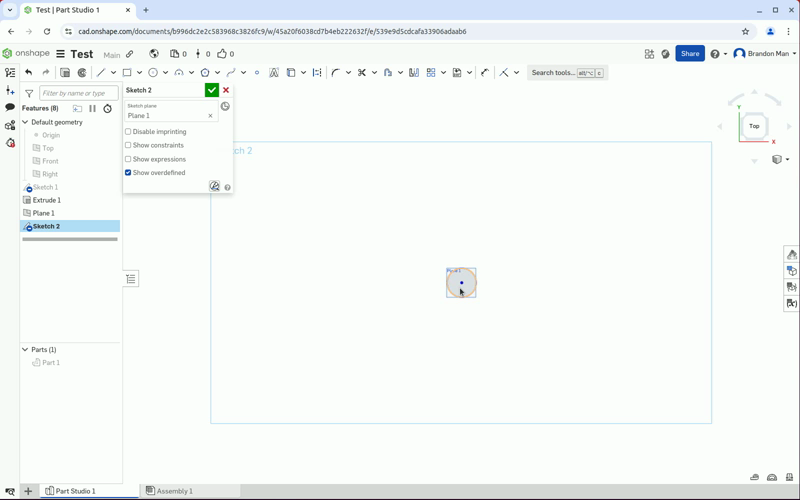
scroll(6)
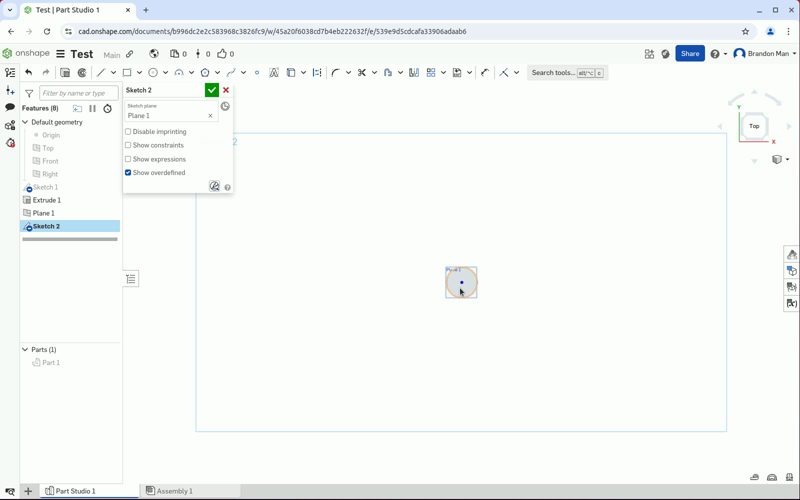
scroll(6)
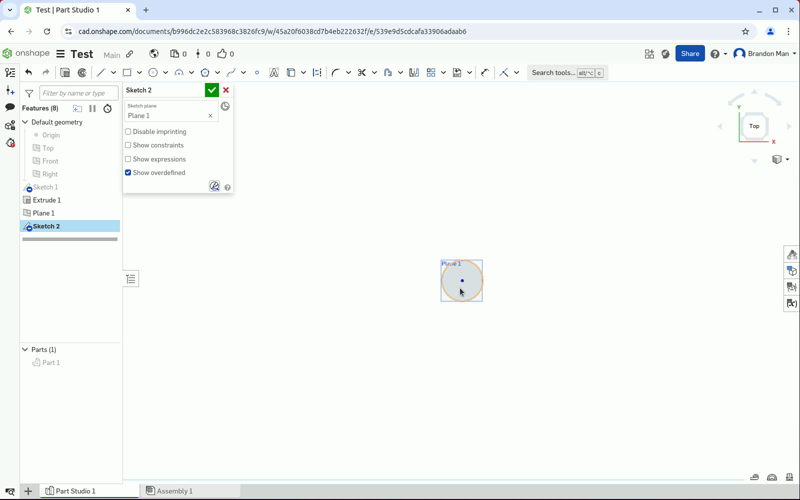
scroll(6)
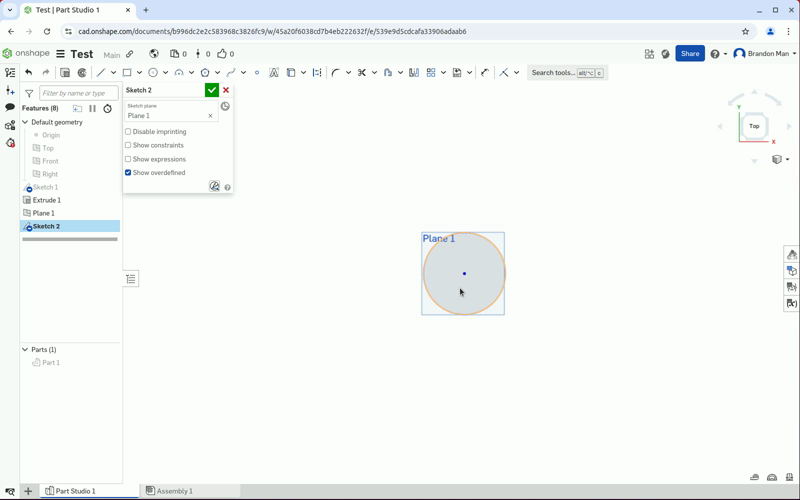
scroll(6)
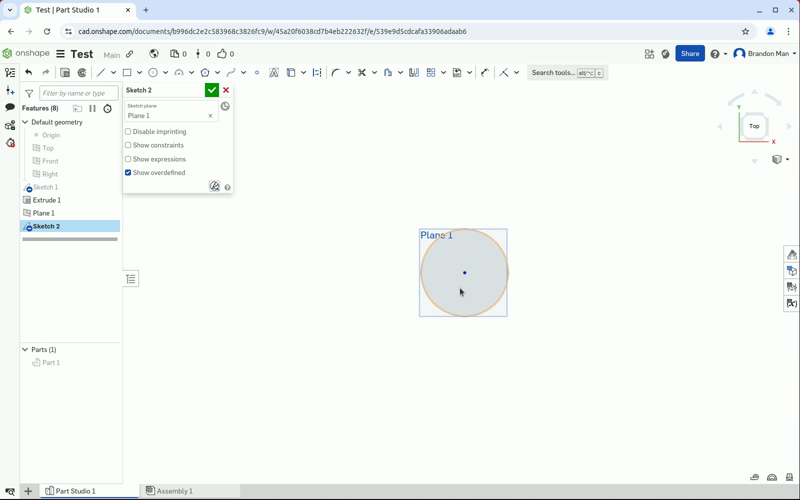
scroll(6)
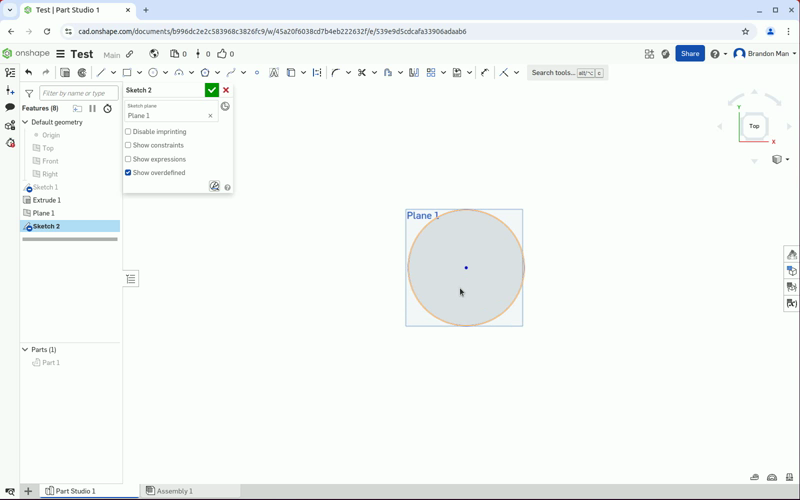
scroll(6)
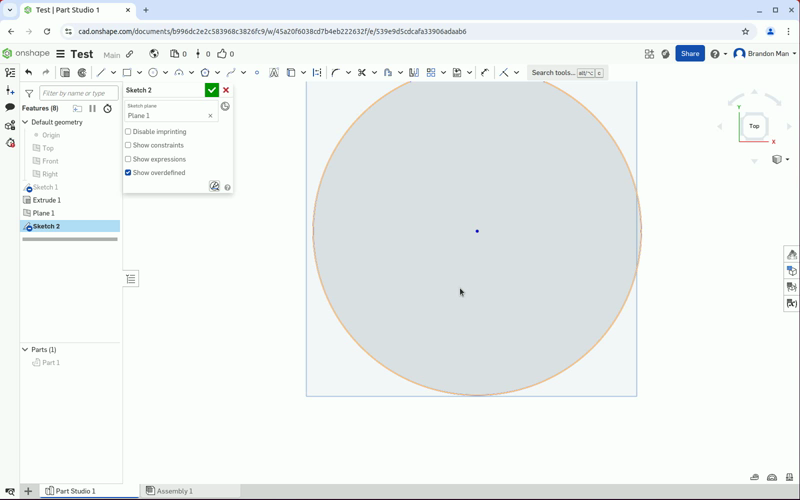
click(460, 287)
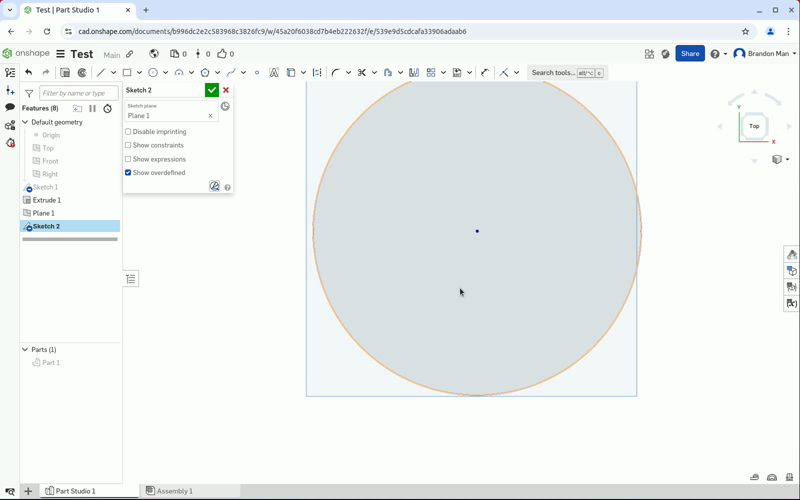
scroll(-6)
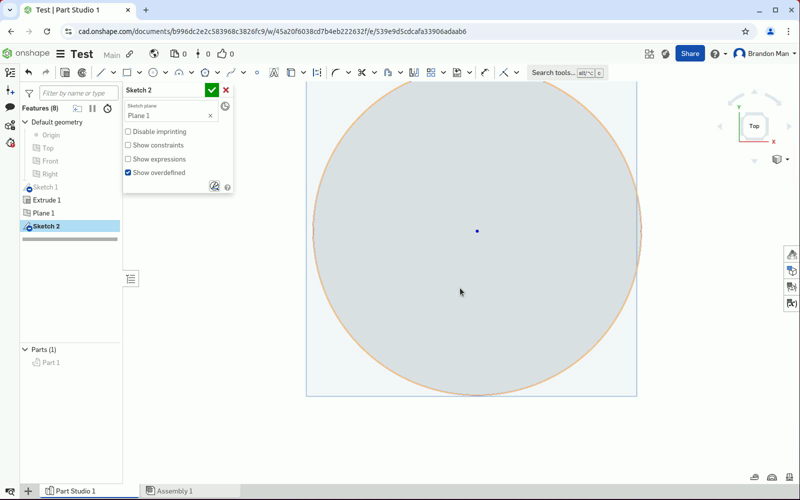
scroll(-6)
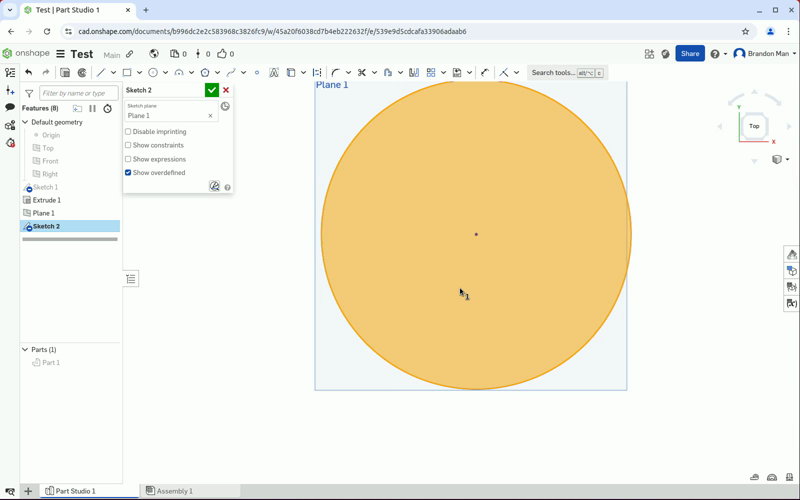
scroll(-6)
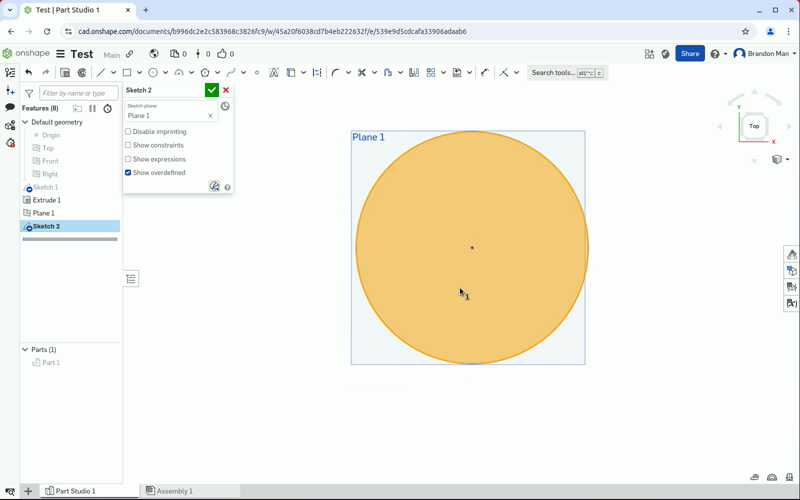
scroll(-6)
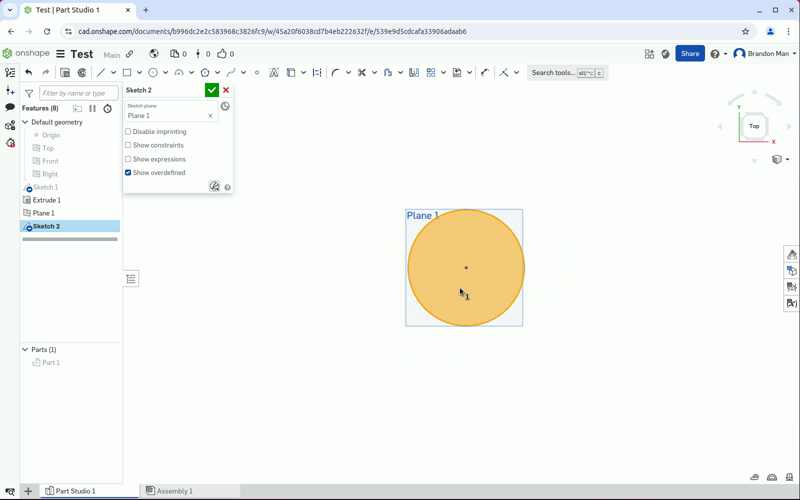
scroll(-6)
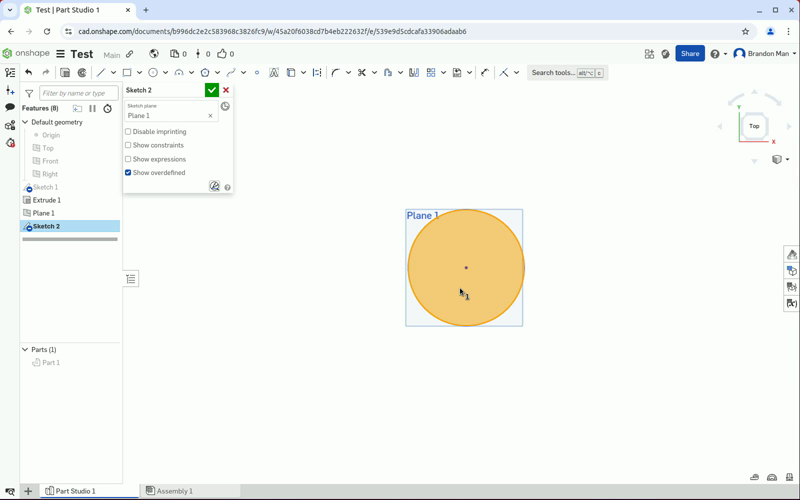
scroll(-6)
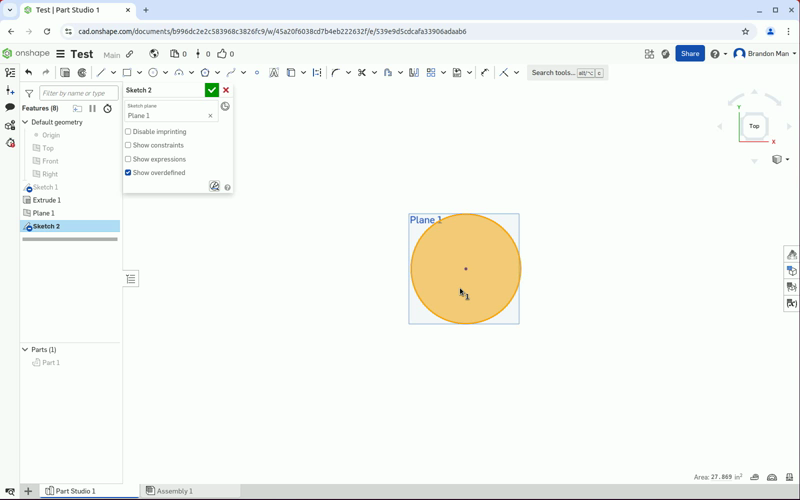
scroll(-6)
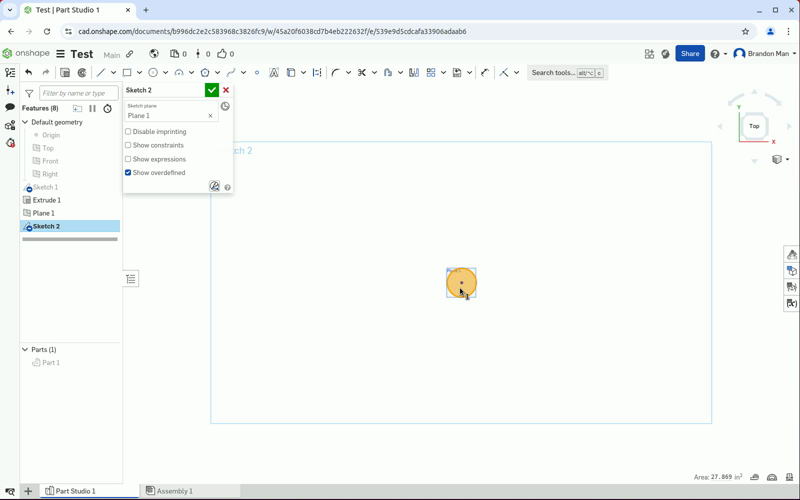
mouse_move(73, 352)
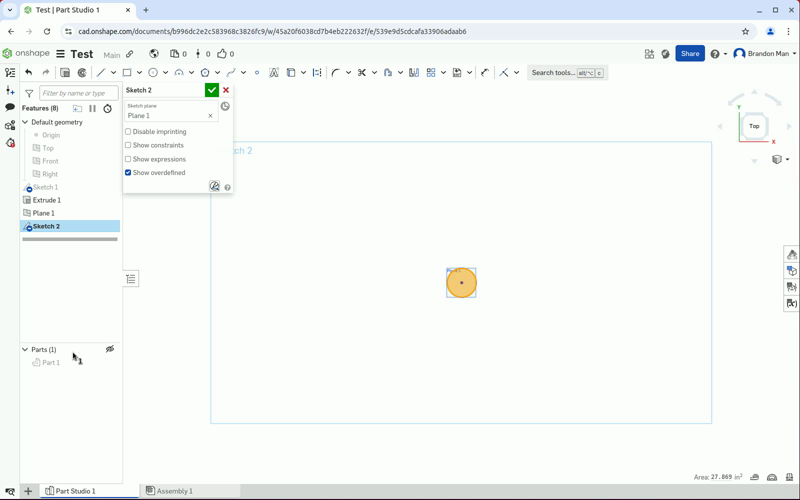
key(shift+y)
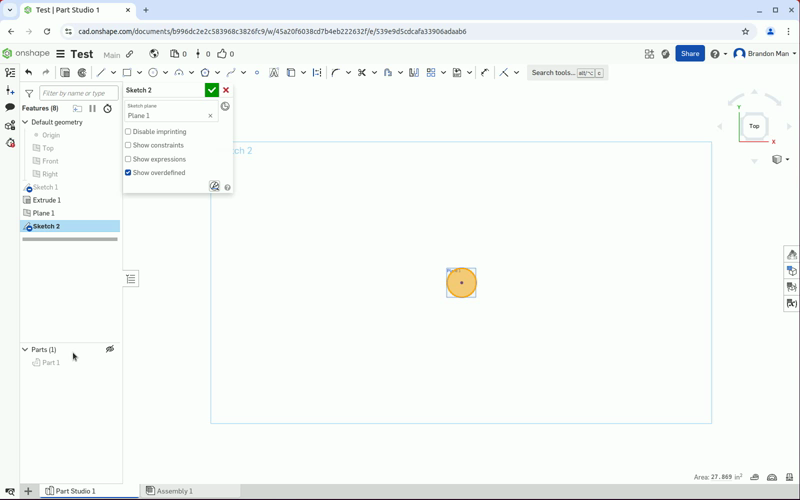
key(shift+e)
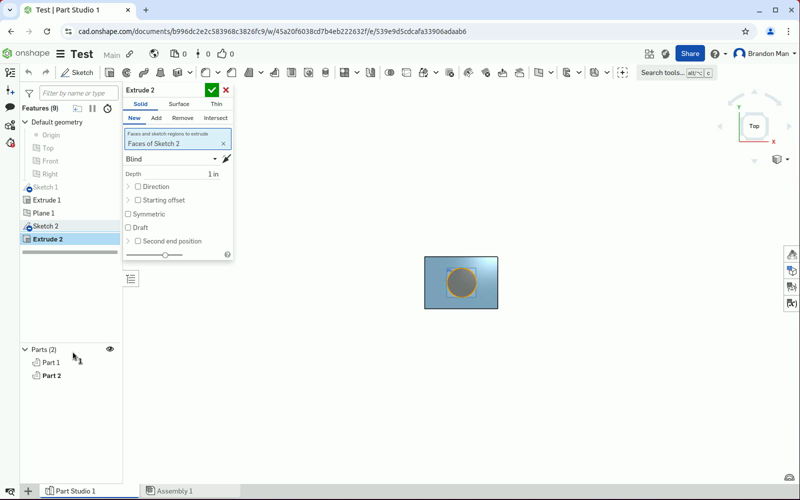
mouse_move(143, 106)
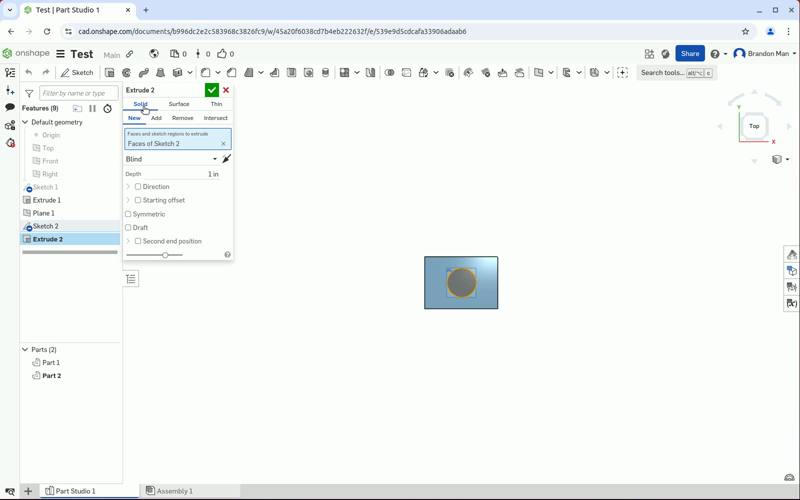
click(143, 106)
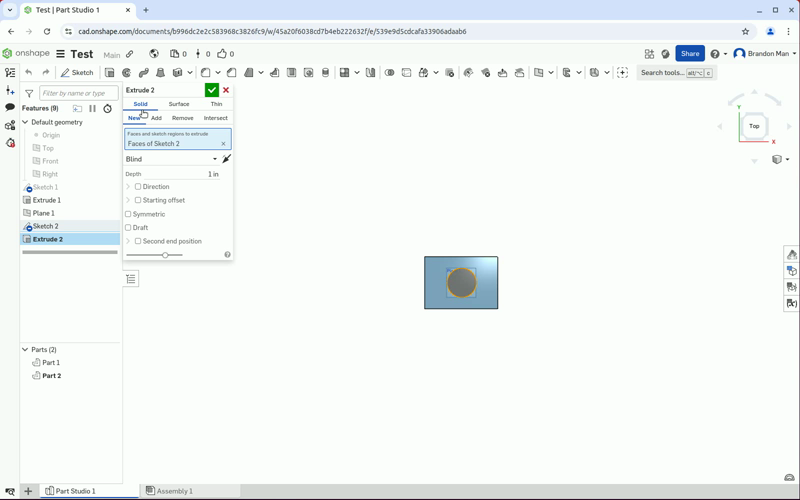
mouse_move(137, 120)
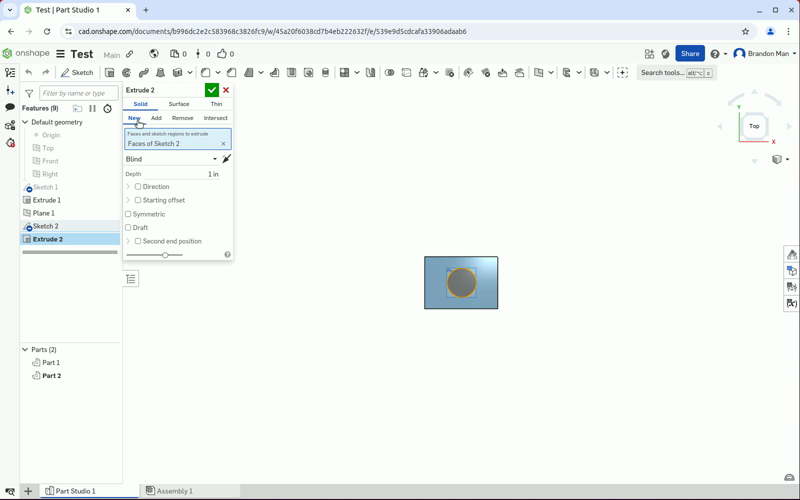
click(137, 120)
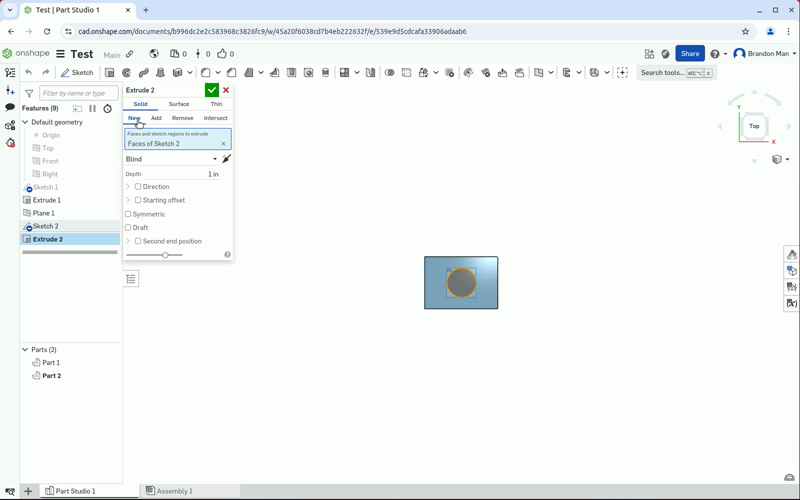
key(tab, 4)
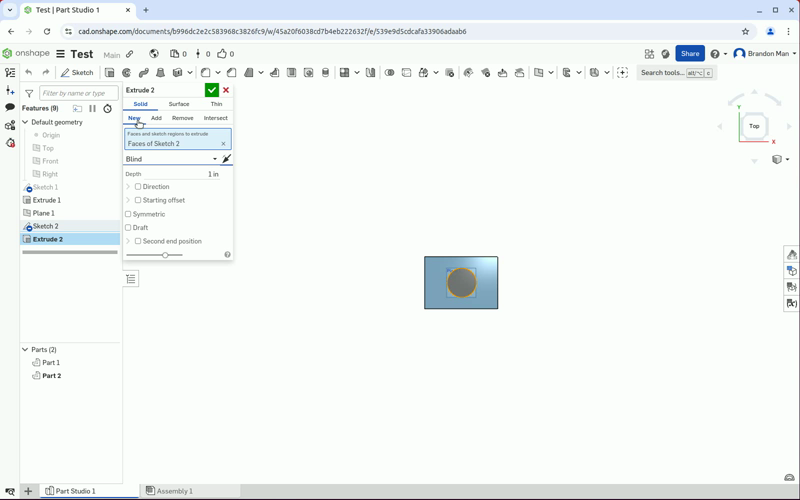
text(17.813)
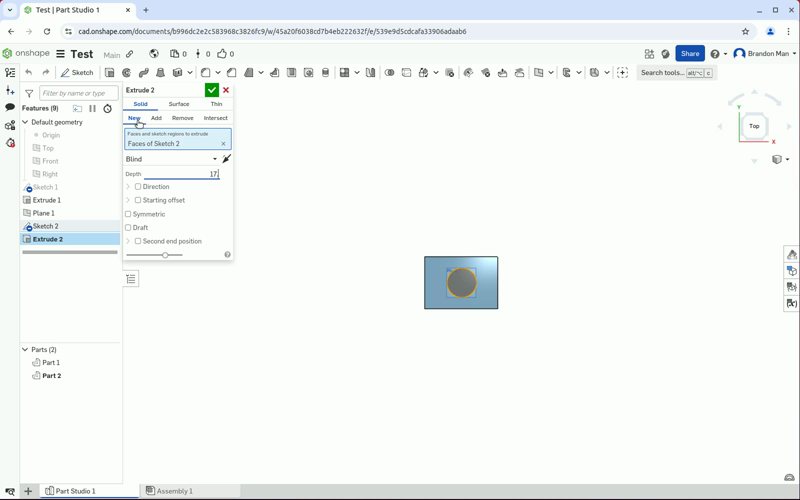
key(enter)
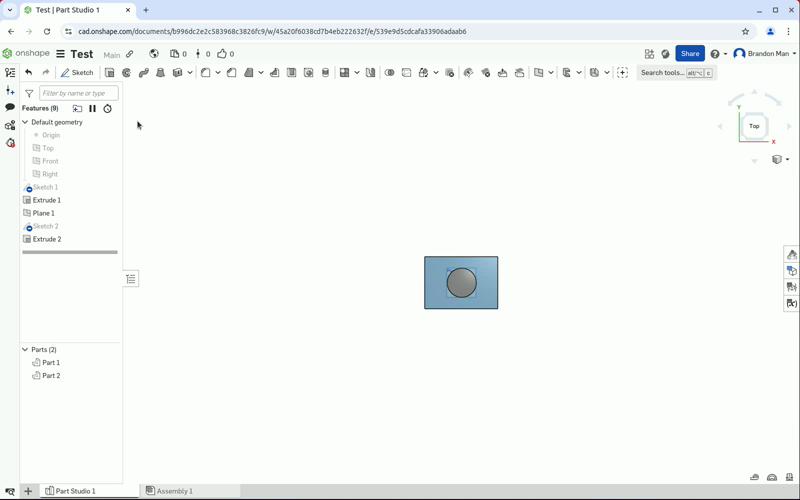
key(shift+h)
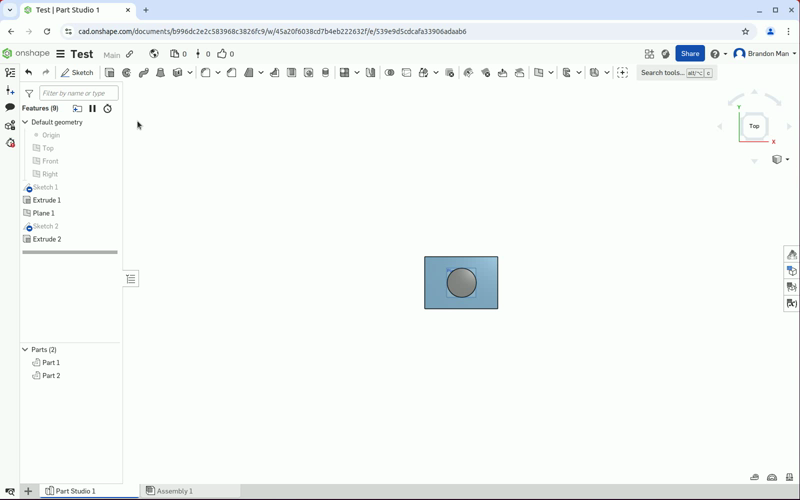
key(shift+h)
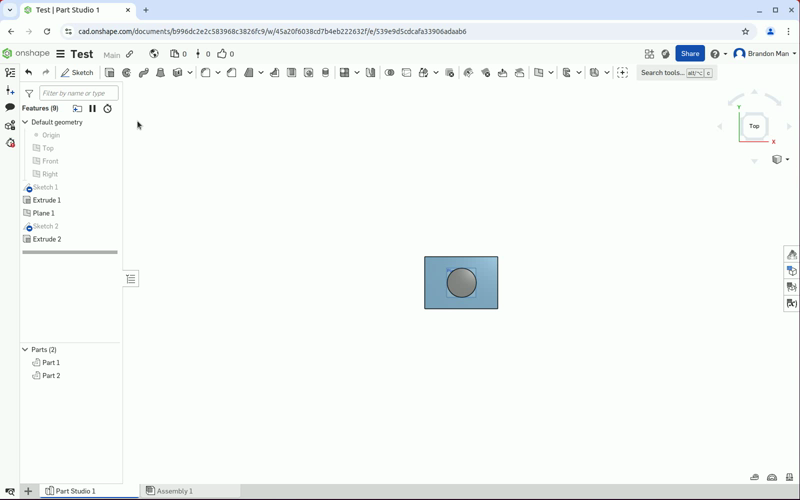
mouse_move(73, 189)
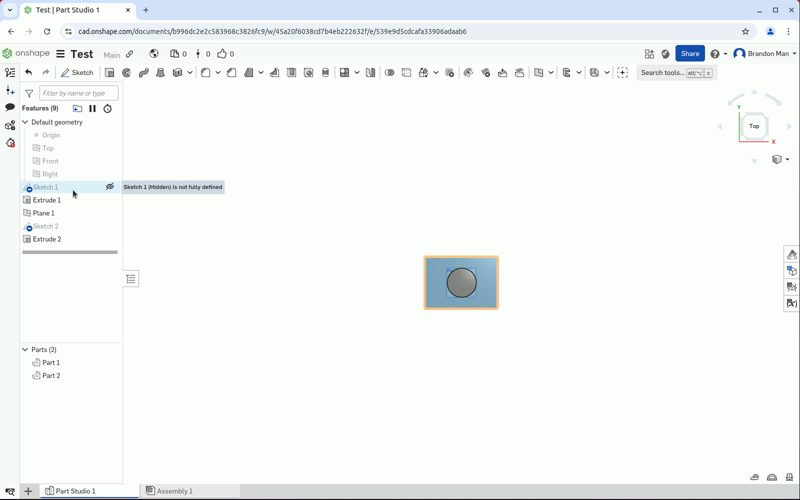
click(73, 189)
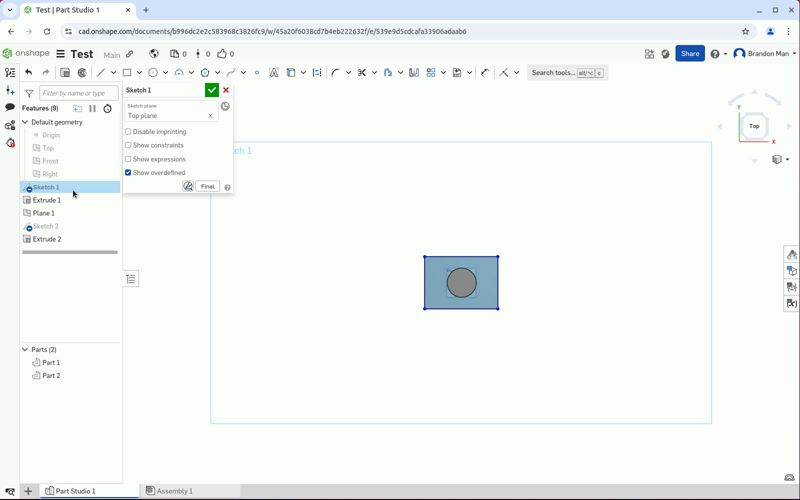
mouse_move(229, 92)
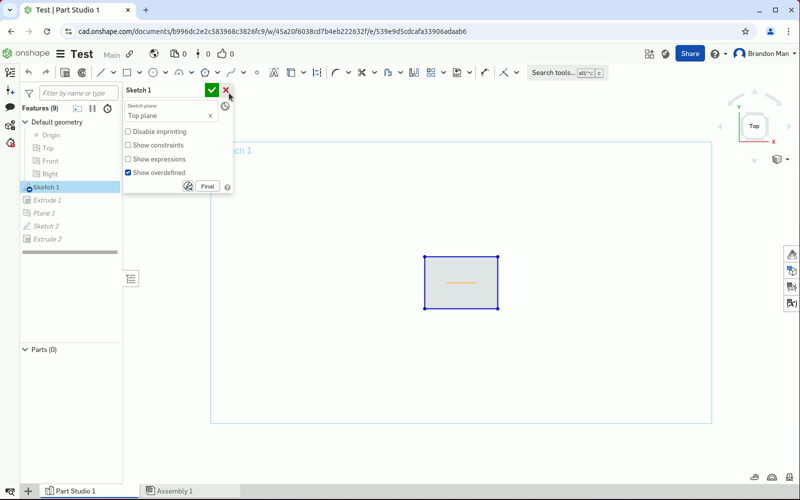
click(229, 92)
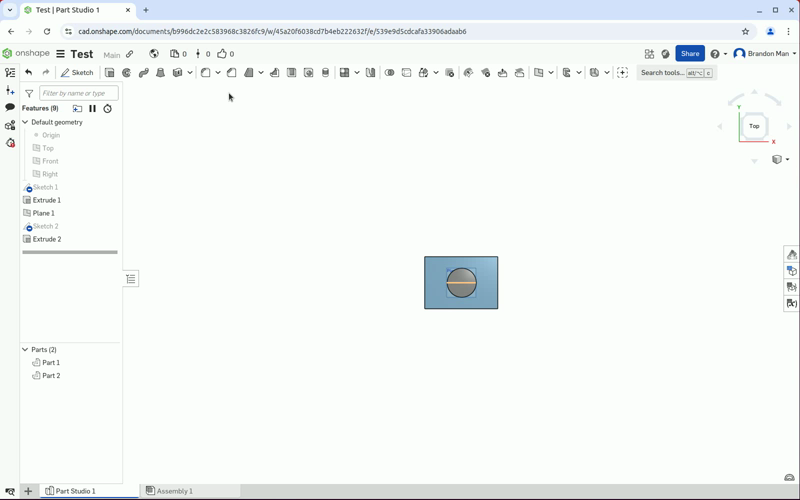
mouse_move(541, 75)
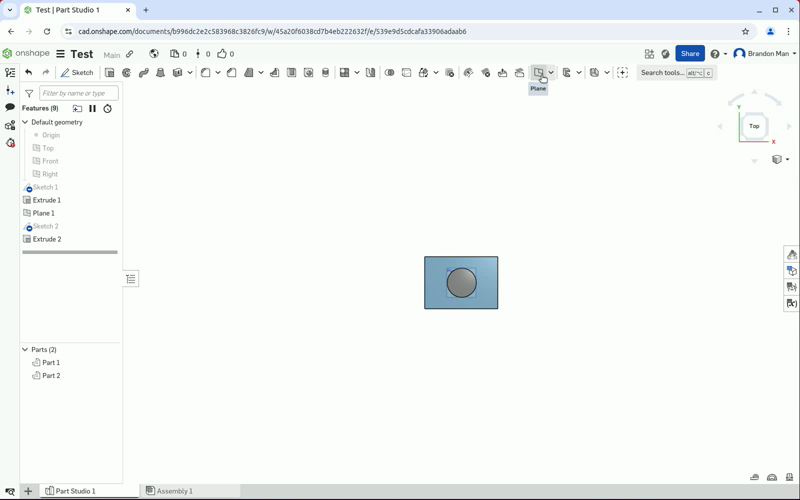
click(541, 75)
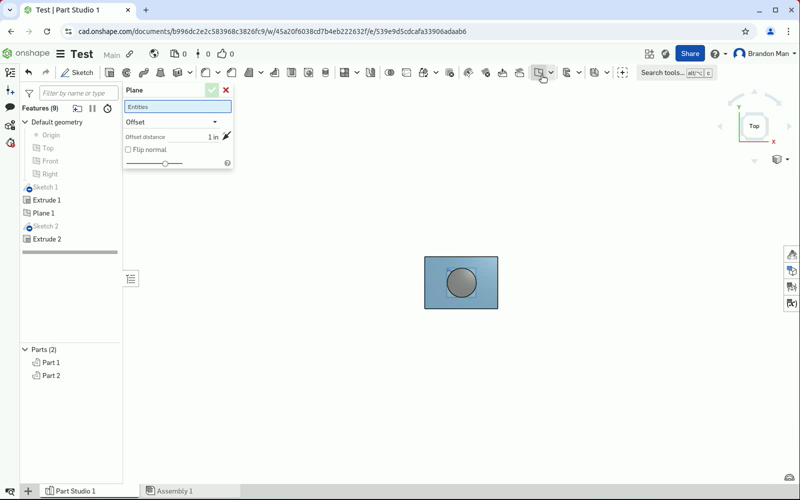
mouse_move(73, 150)
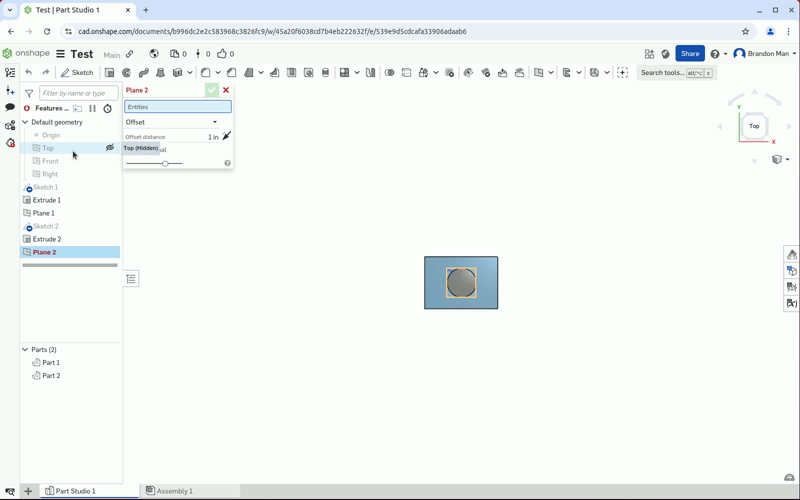
click(73, 150)
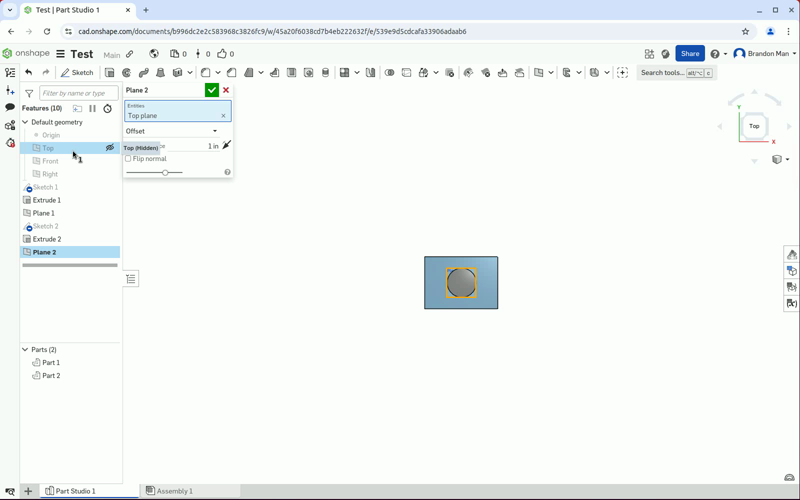
key(tab, 2)
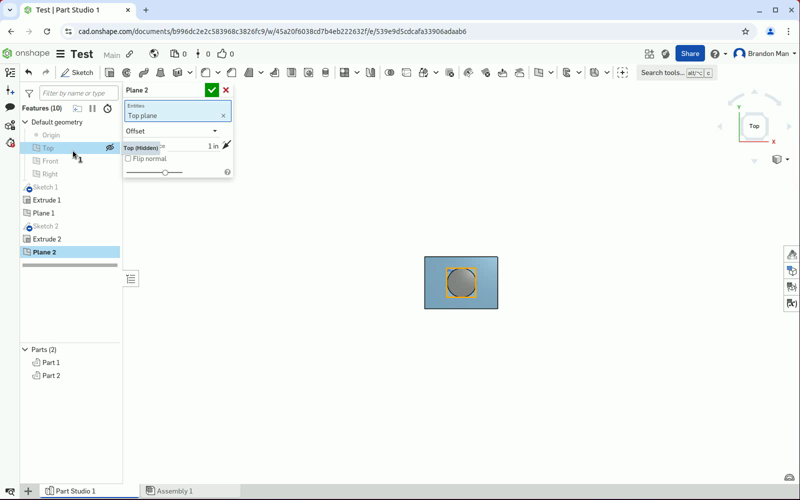
text(19.503)
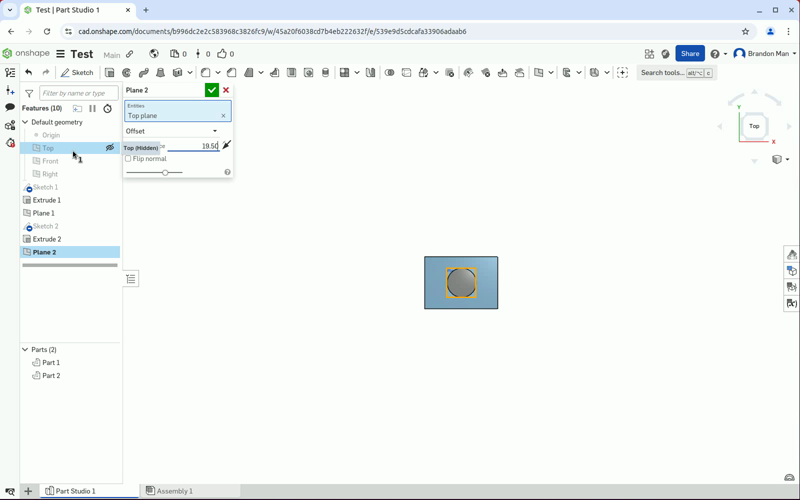
key(enter, 2)
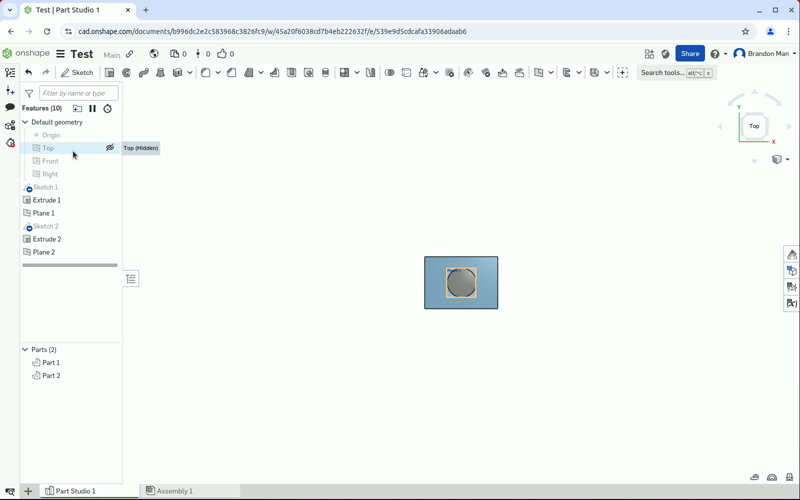
key(shift+s)
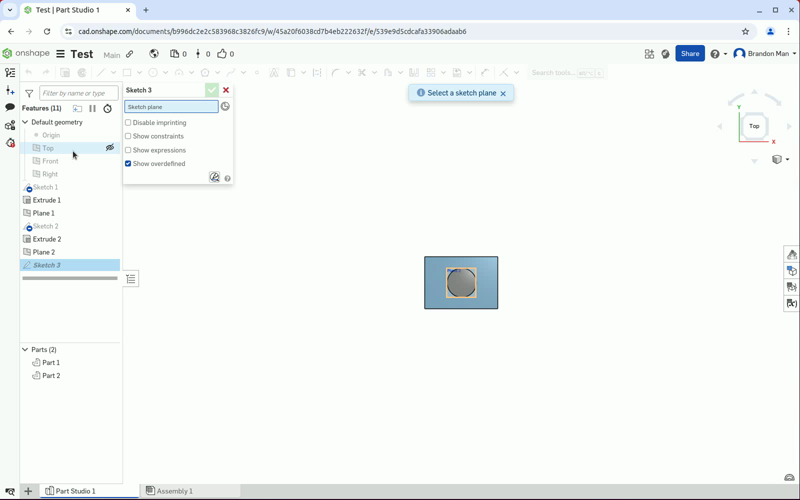
mouse_move(73, 254)
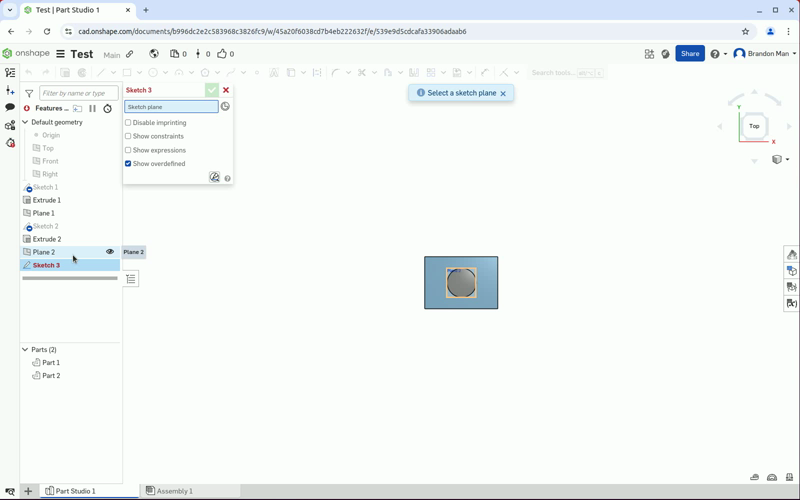
click(73, 254)
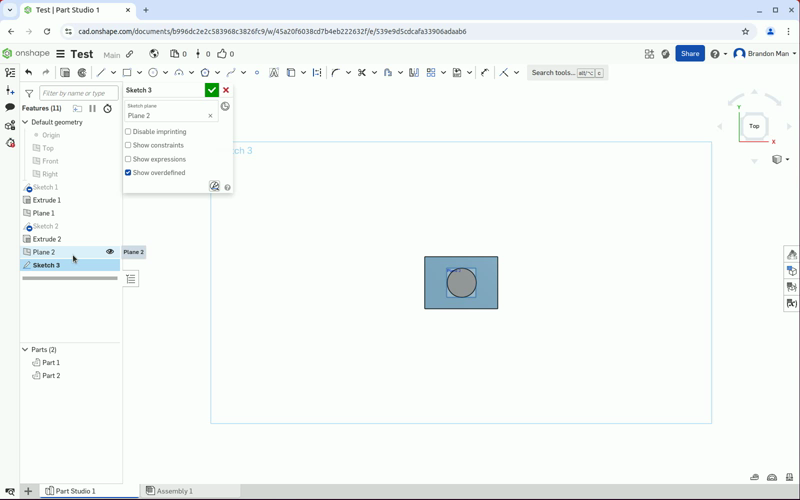
mouse_move(73, 352)
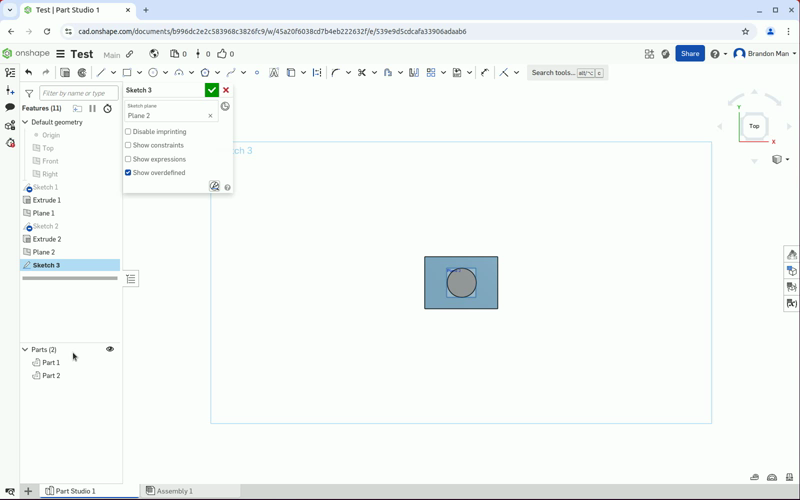
key(y)
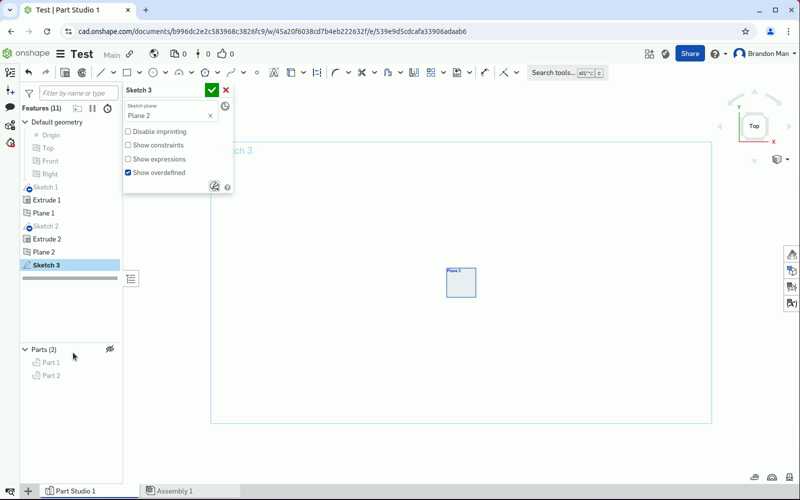
key(l)
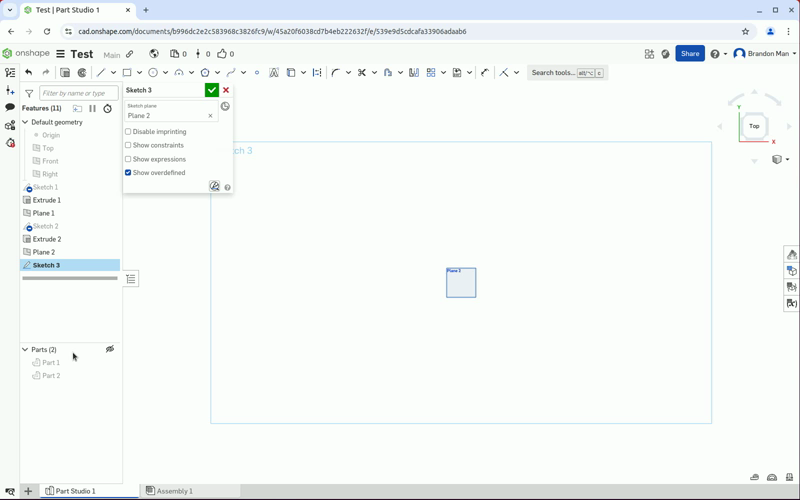
key_down(shift)
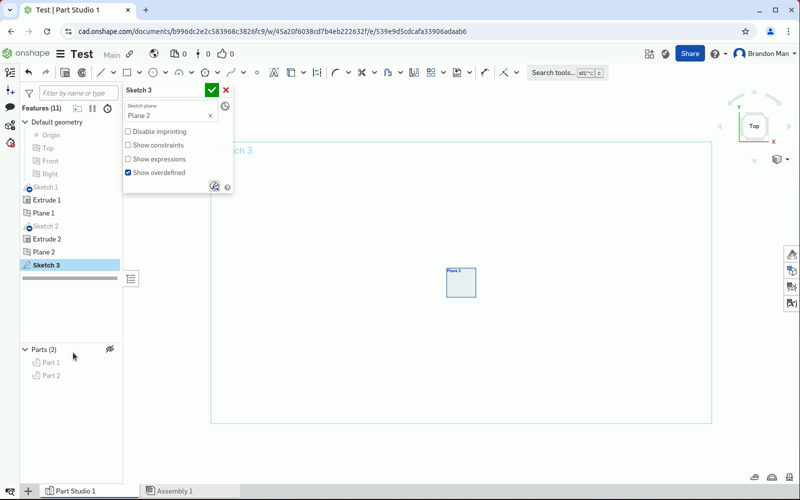
mouse_move(444, 298)
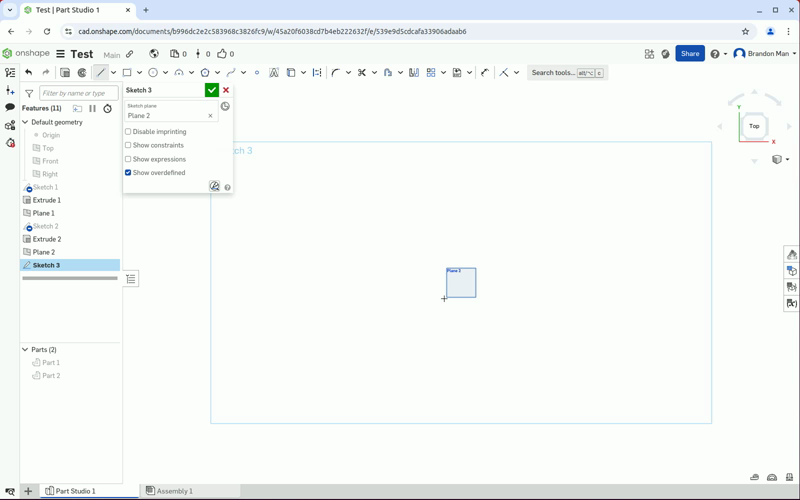
click(444, 298)
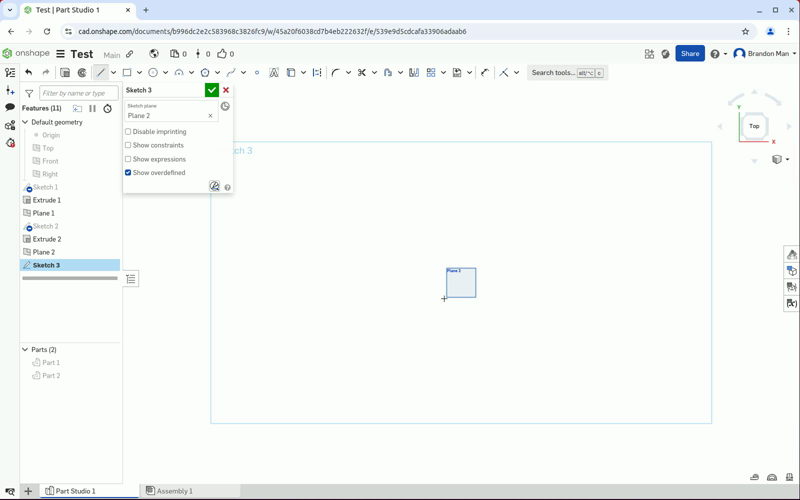
key_up(shift)
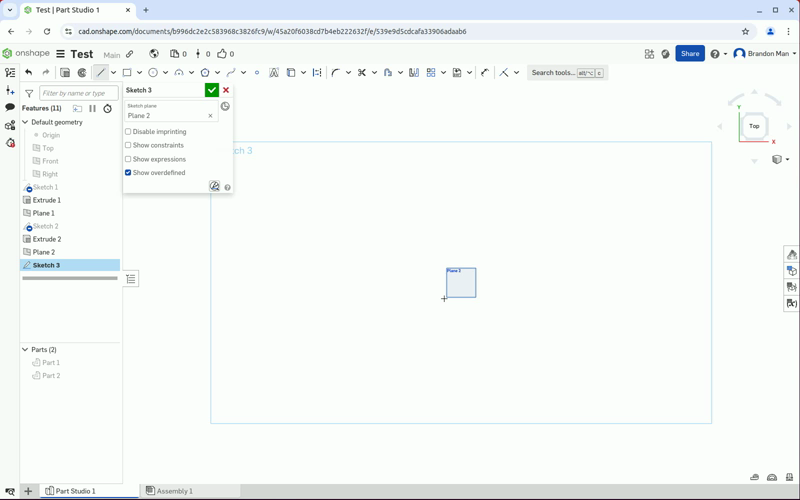
key_down(shift)
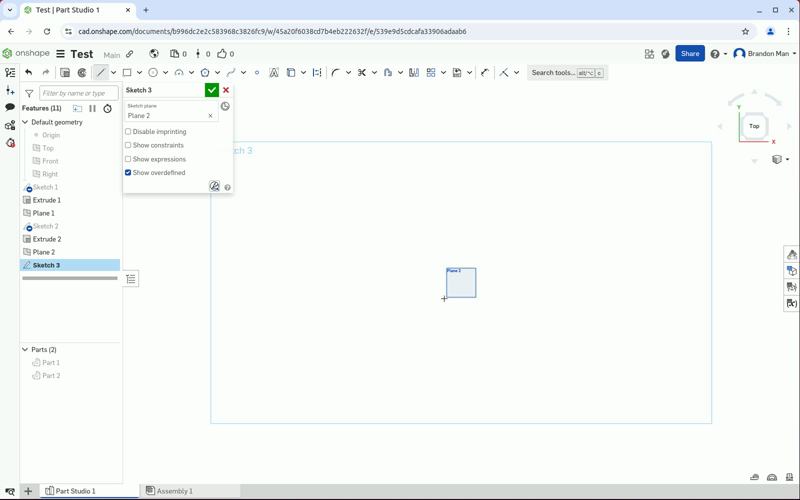
mouse_move(538, 298)
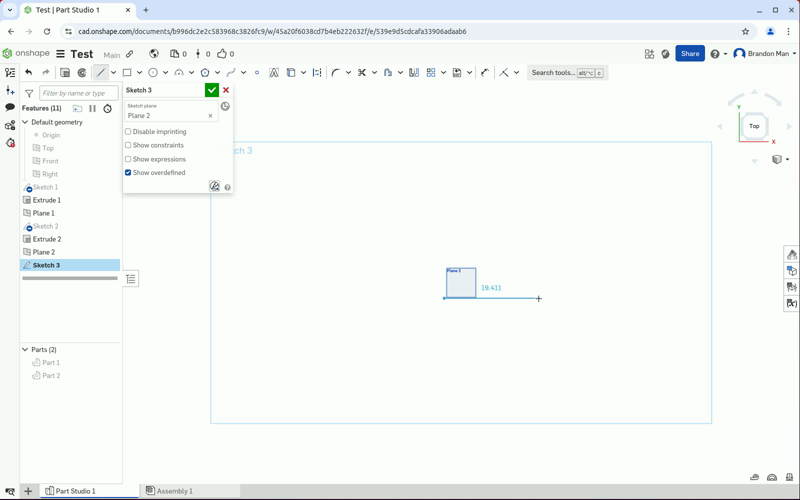
click(538, 298)
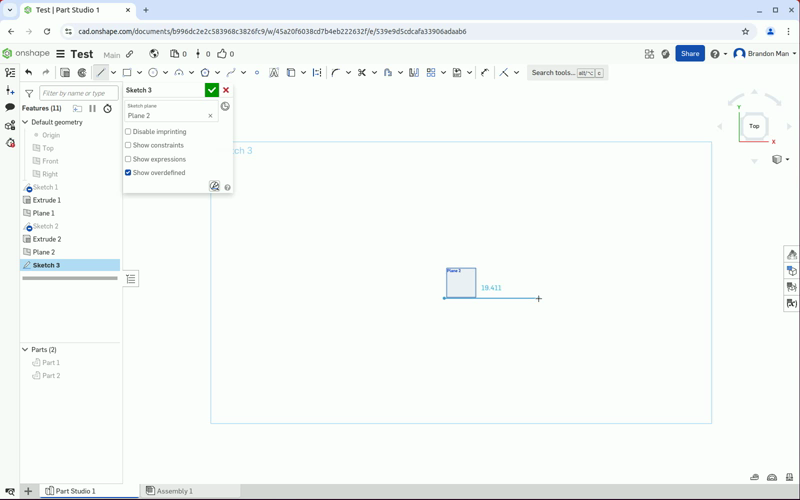
key_up(shift)
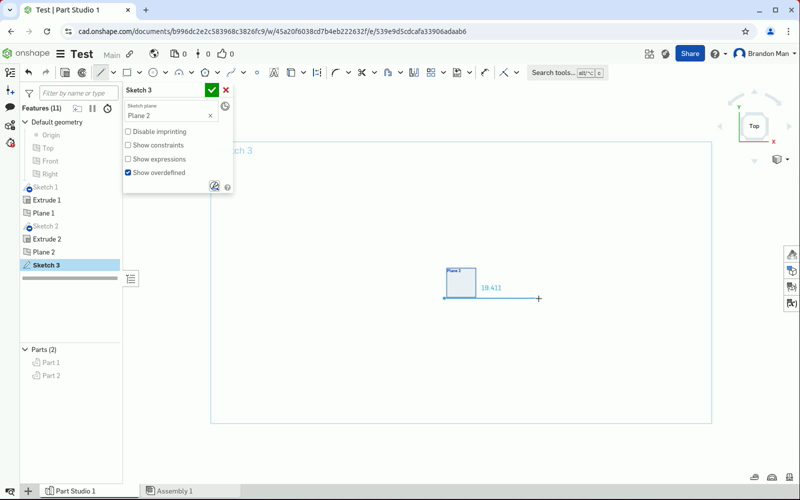
key_down(shift)
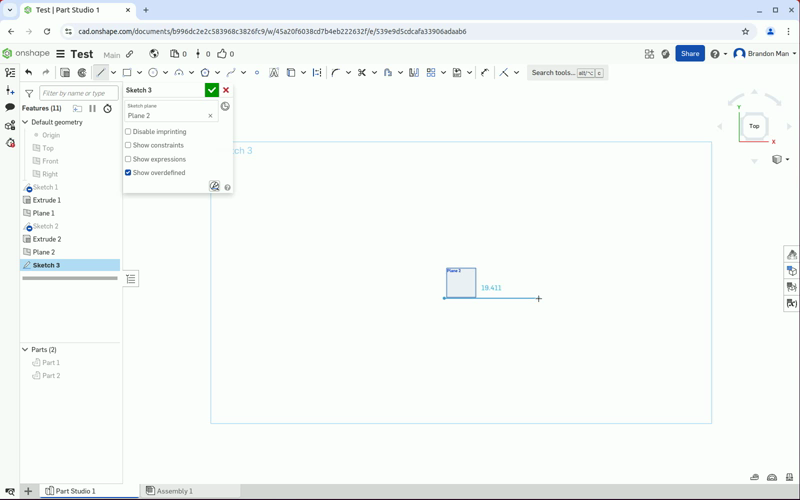
mouse_move(568, 298)
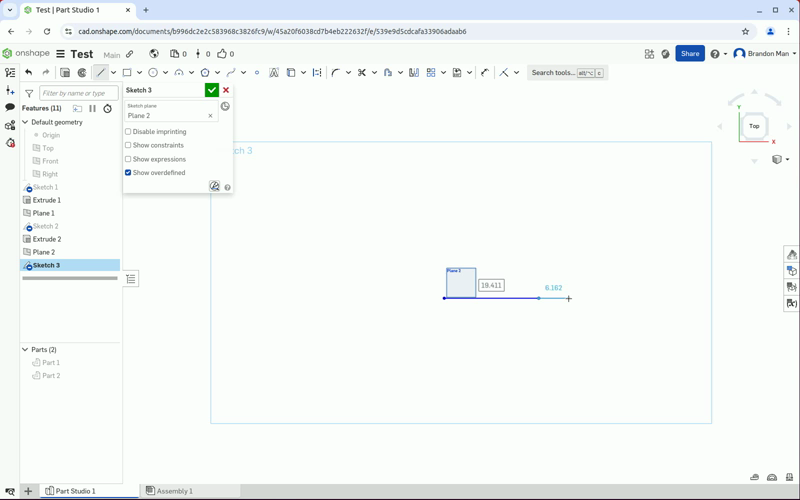
mouse_move(538, 268)
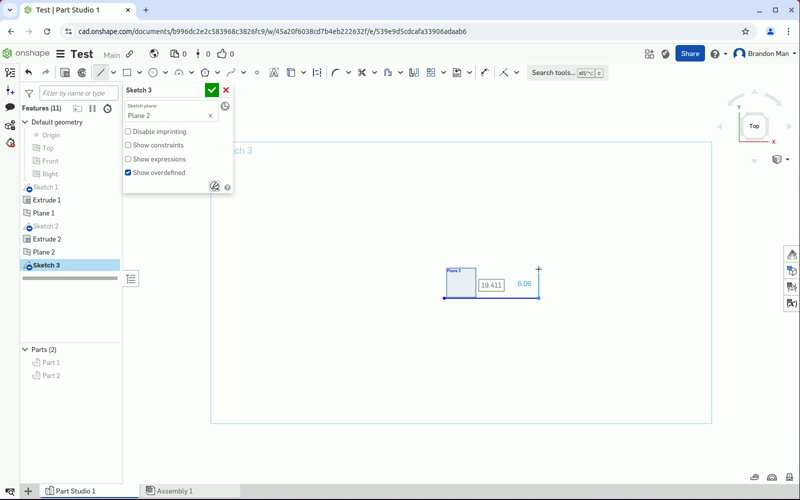
click(538, 268)
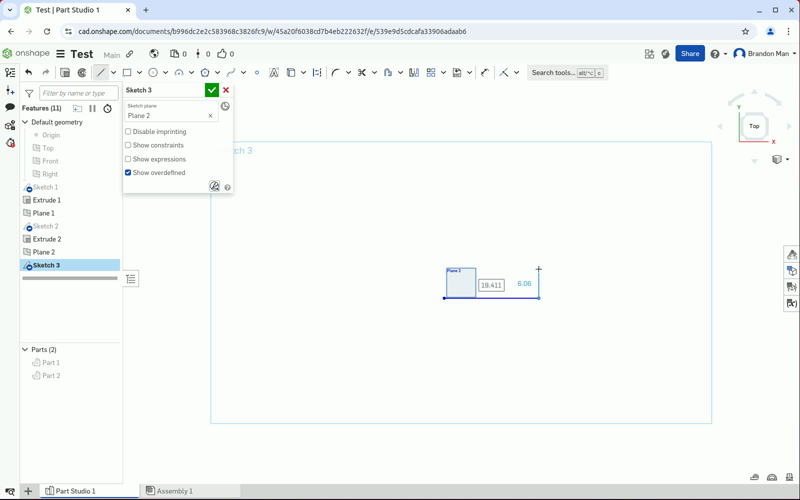
key_up(shift)
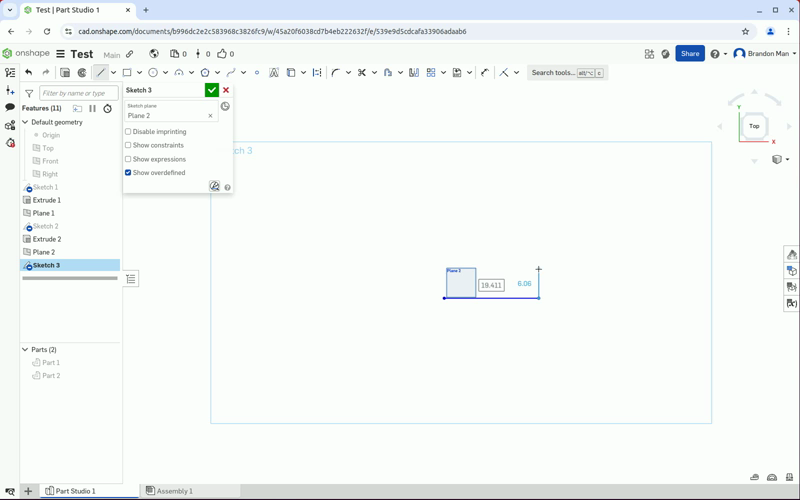
key_down(shift)
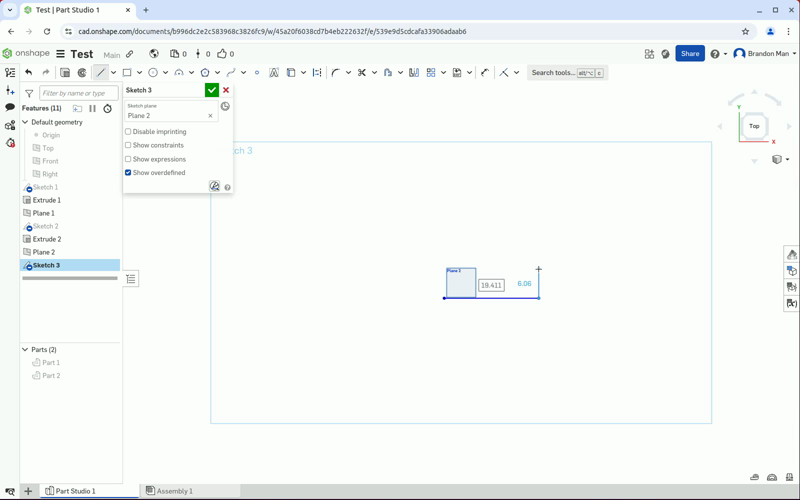
mouse_move(444, 268)
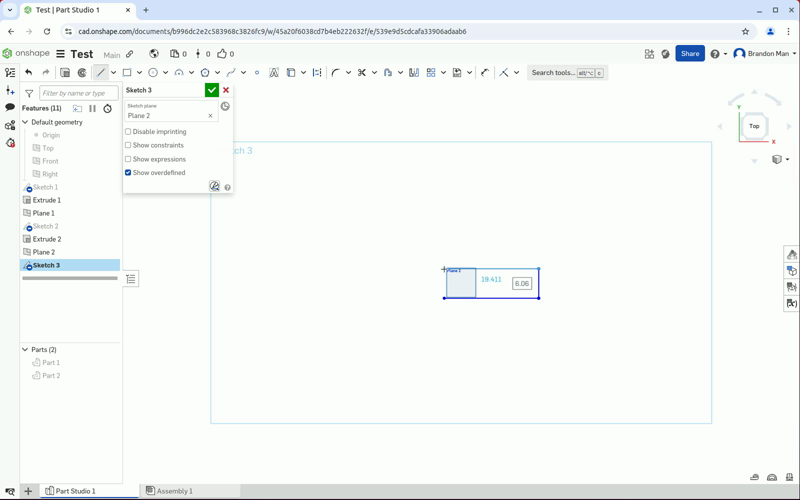
click(444, 268)
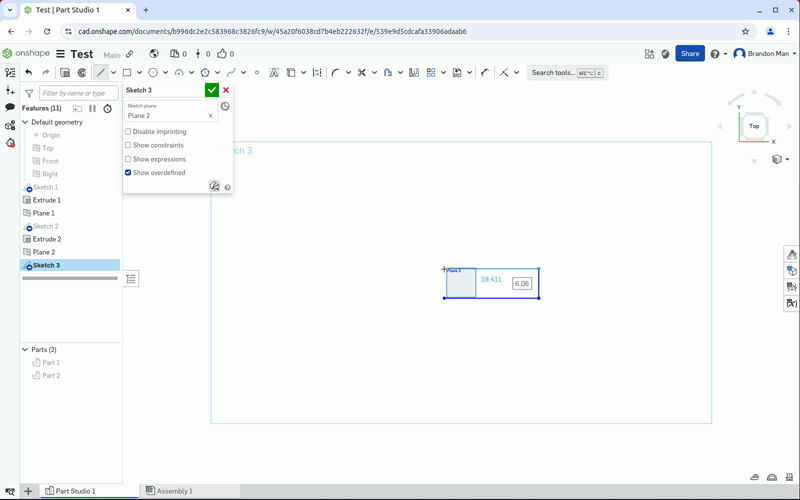
key_up(shift)
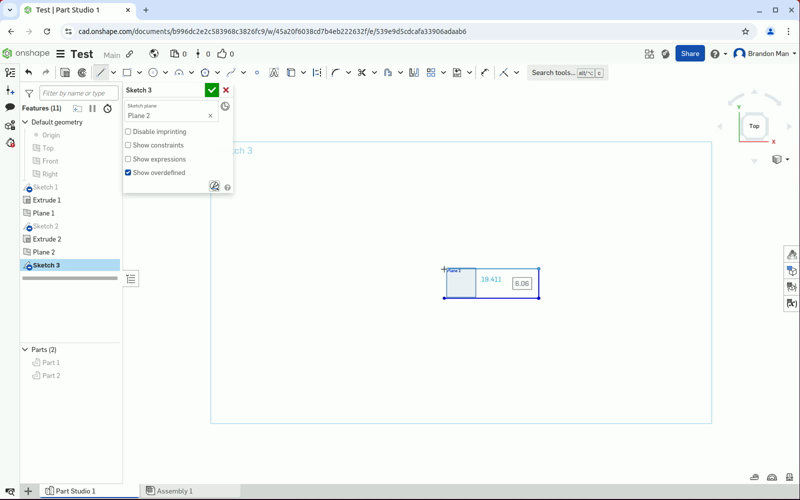
mouse_move(474, 268)
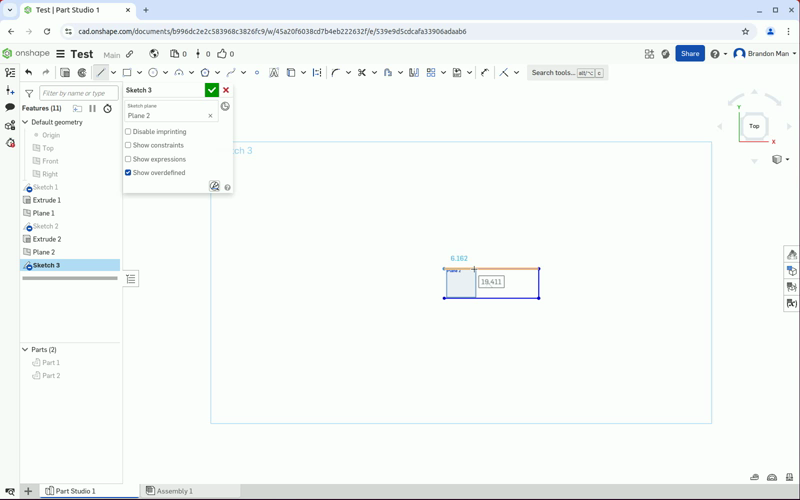
key_down(shift)
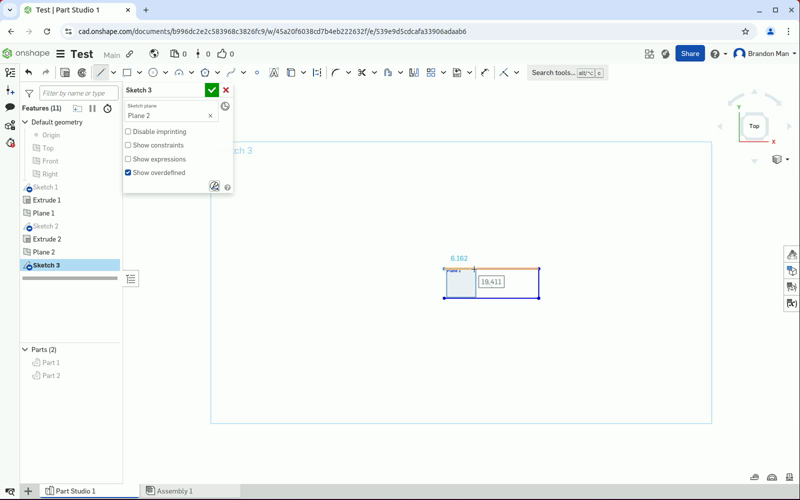
mouse_move(444, 298)
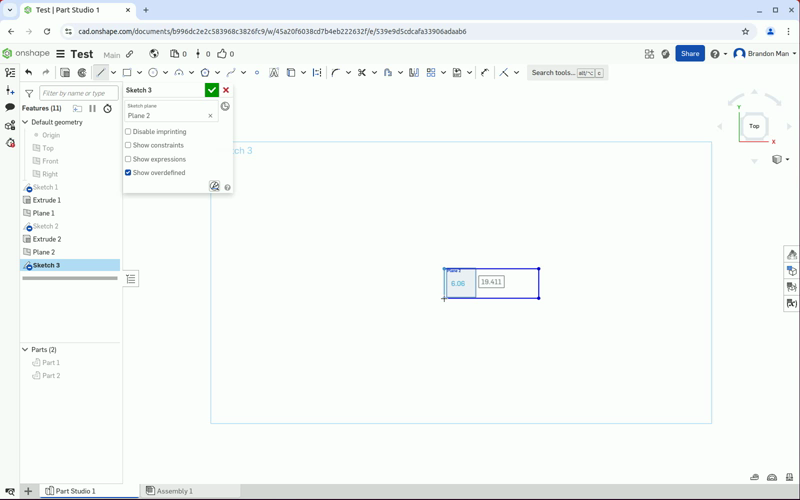
key_up(shift)
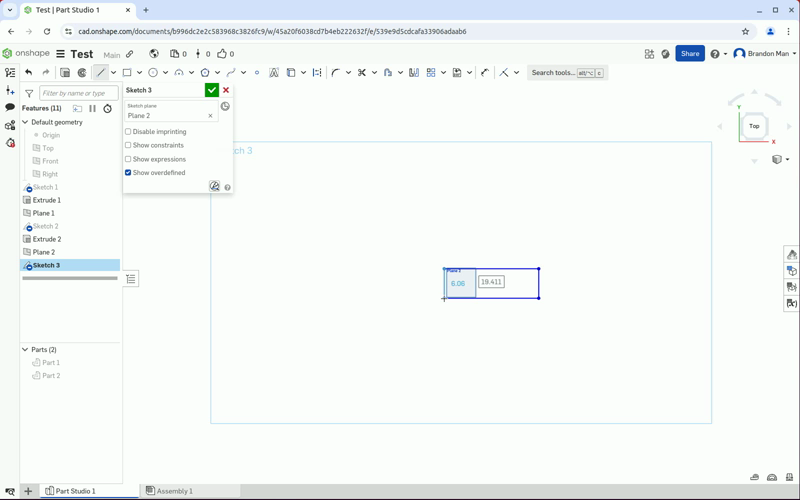
click(444, 298)
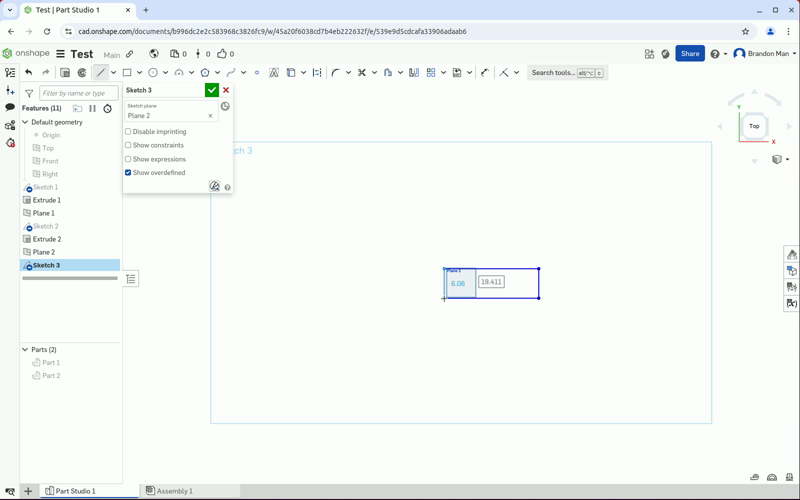
key(esc)
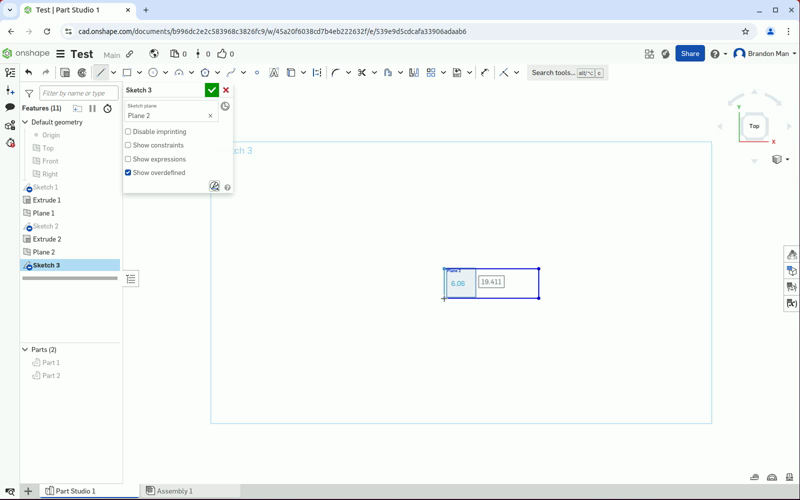
key(c)
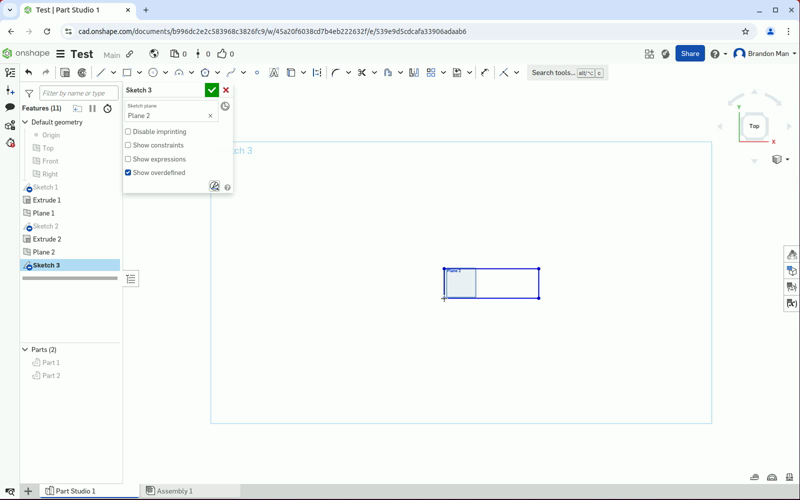
key_down(shift)
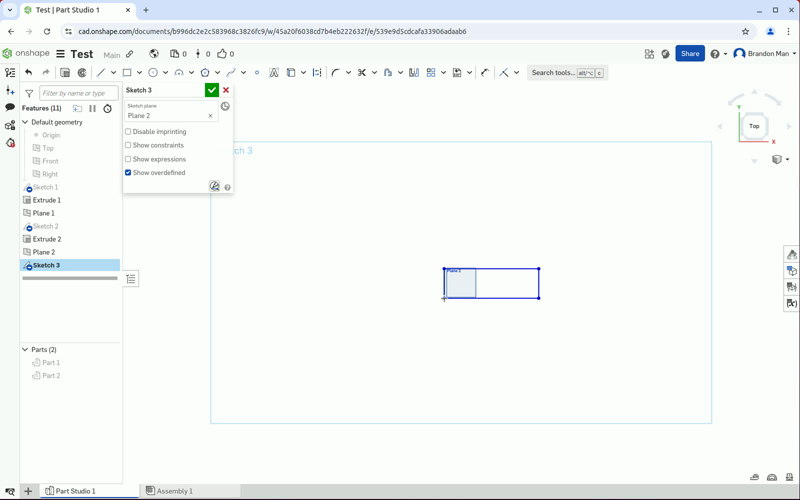
mouse_move(460, 283)
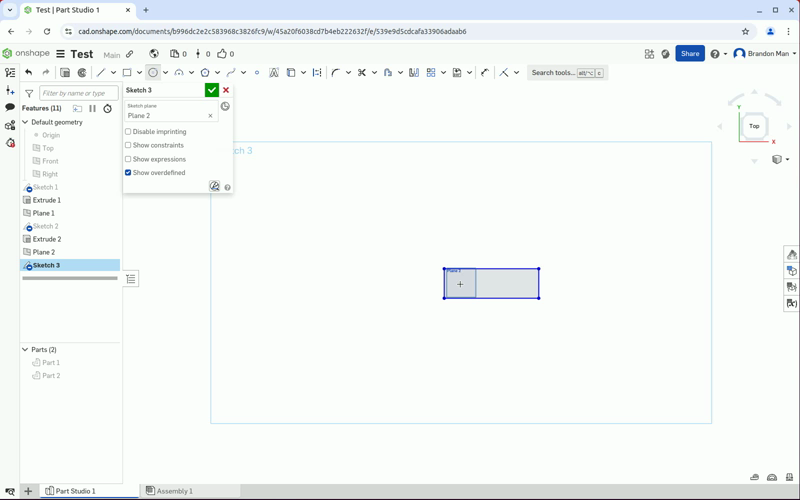
click(460, 283)
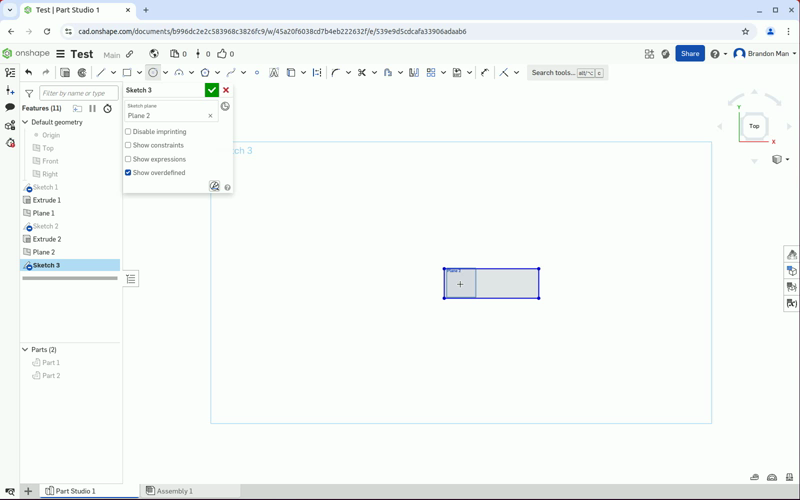
key_up(shift)
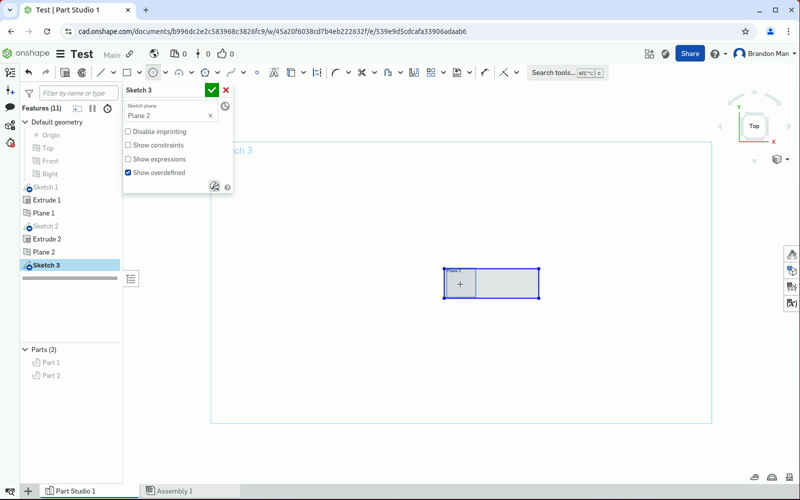
mouse_move(474, 283)
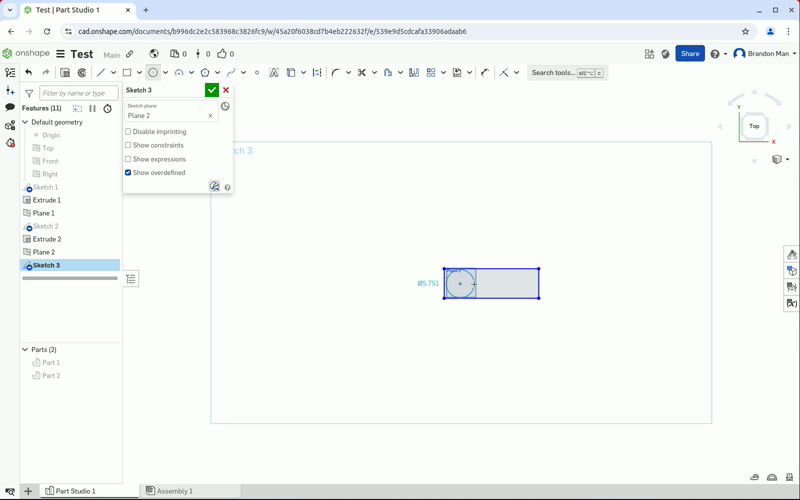
click(474, 283)
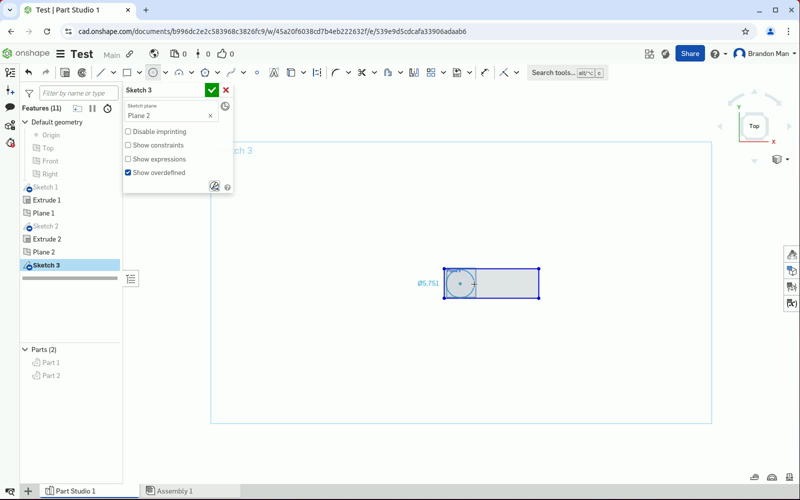
key(esc)
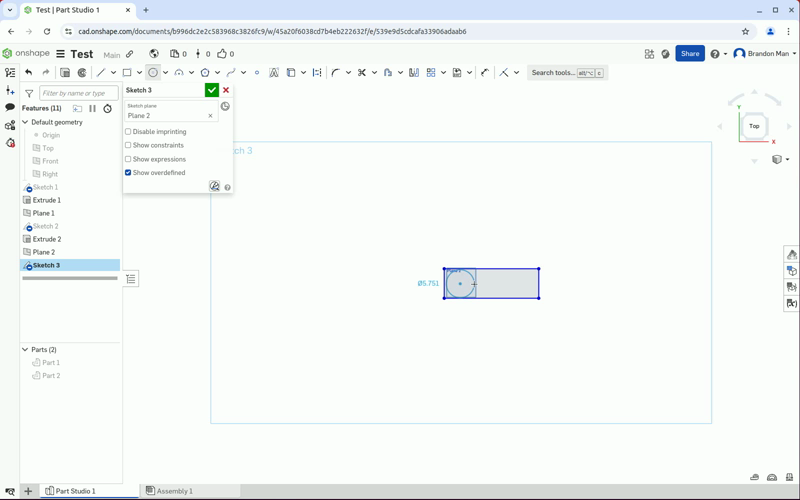
mouse_move(513, 272)
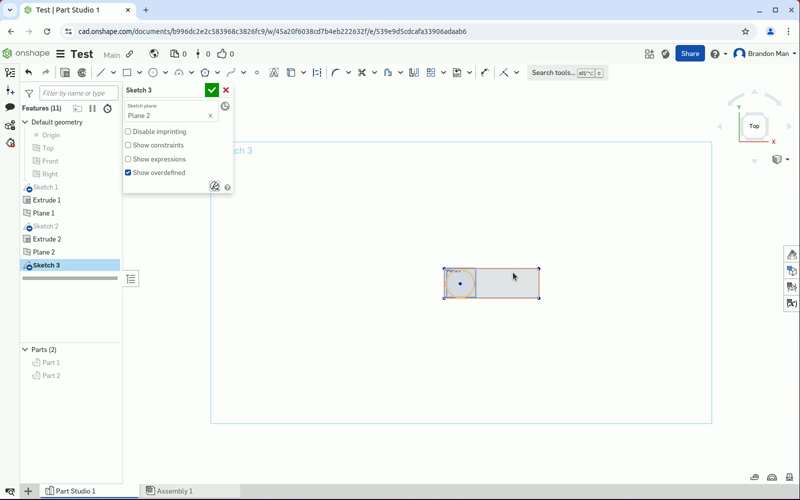
click(513, 272)
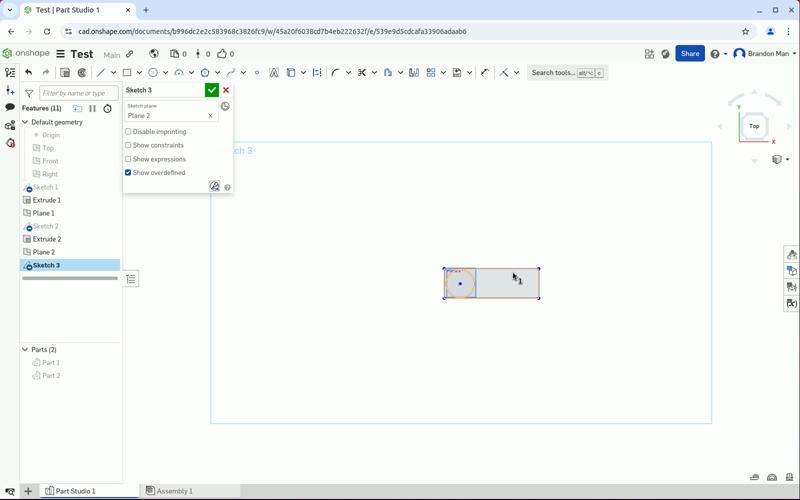
mouse_move(73, 352)
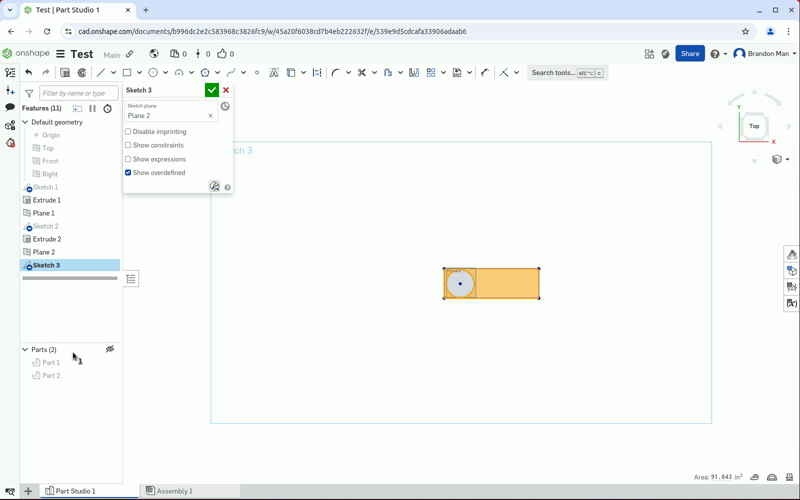
key(shift+y)
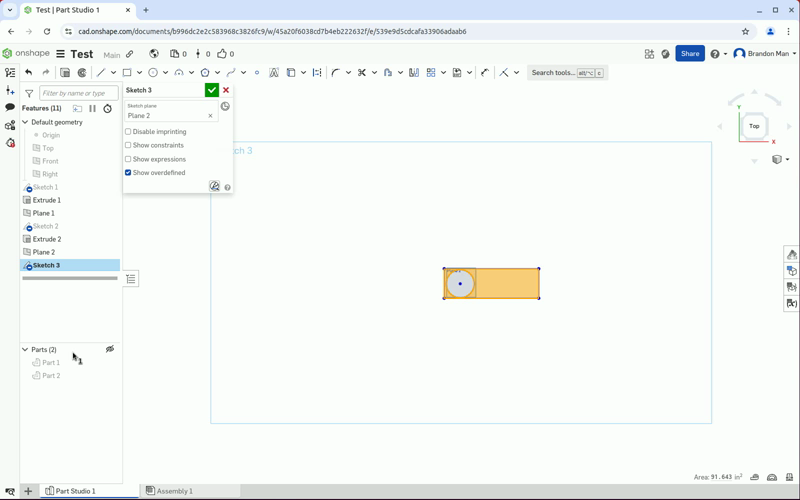
key(shift+e)
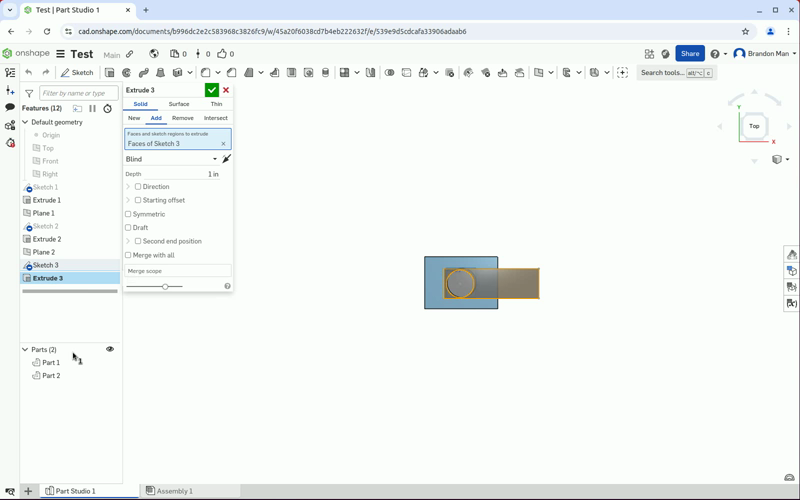
mouse_move(143, 106)
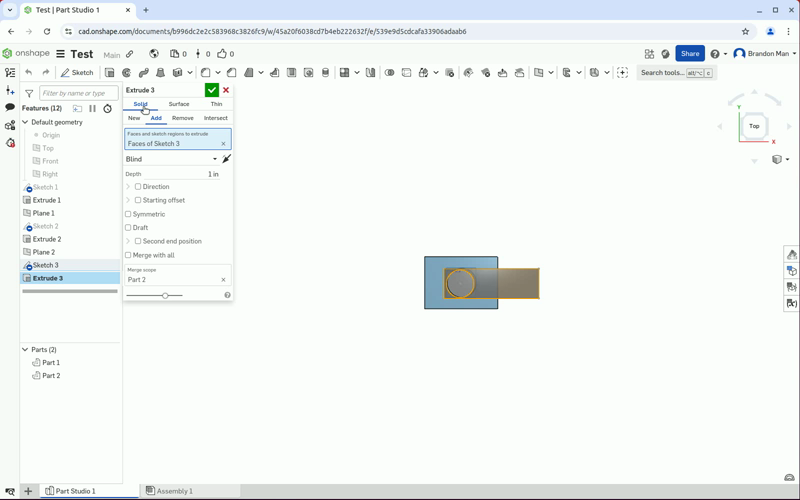
click(143, 106)
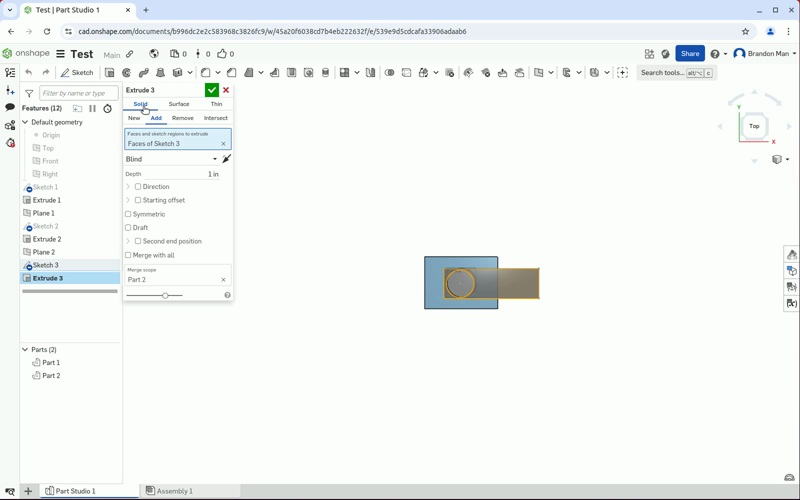
mouse_move(137, 120)
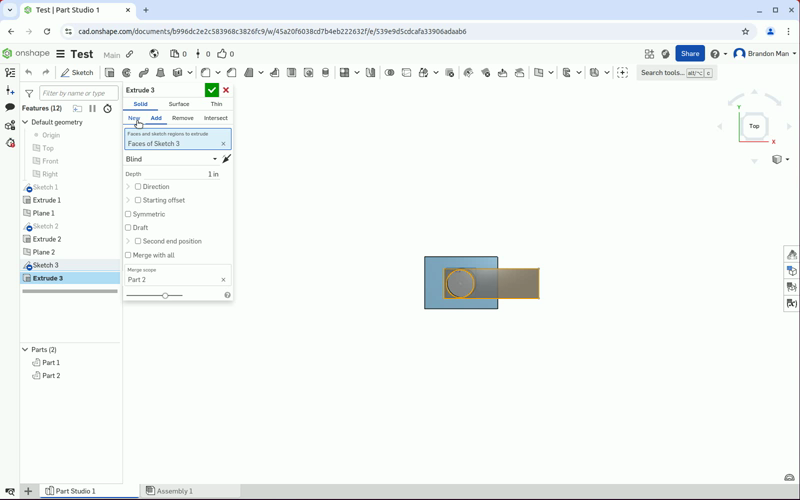
click(137, 120)
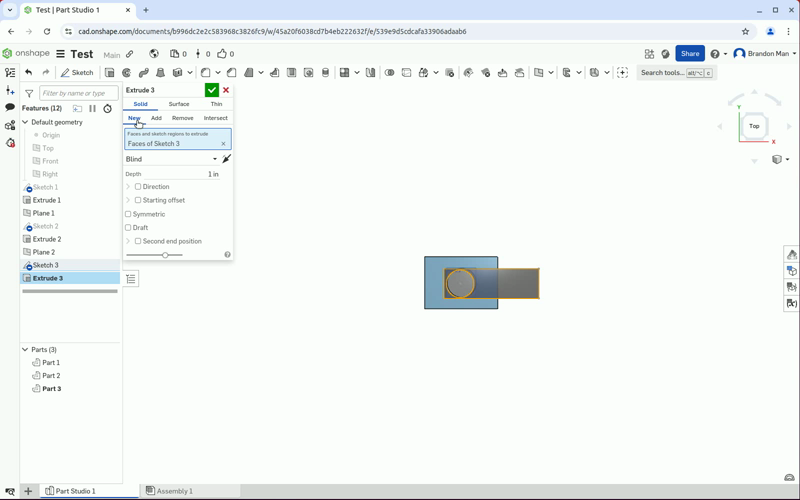
key(tab, 4)
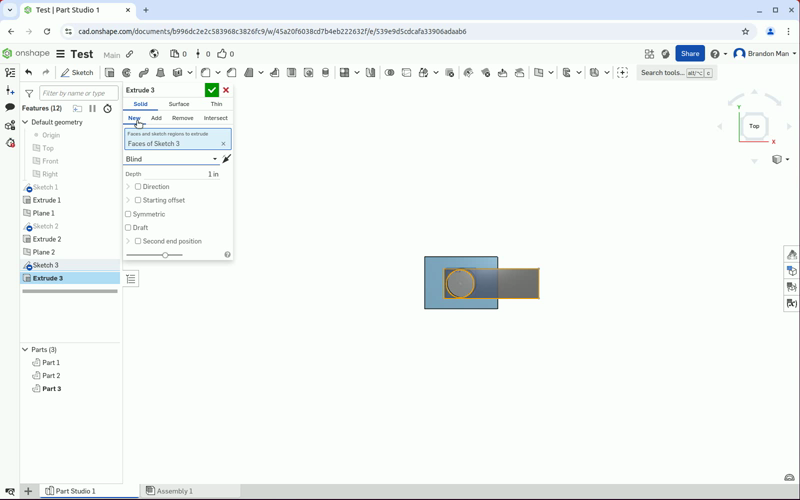
text(3.611)
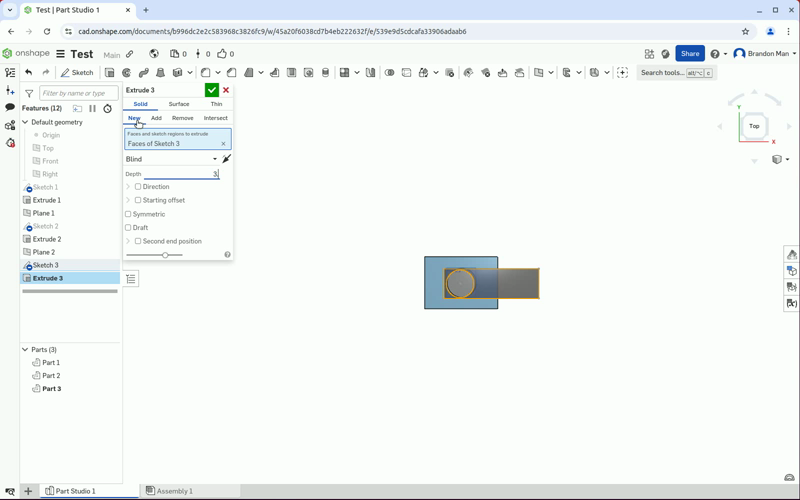
key(enter)
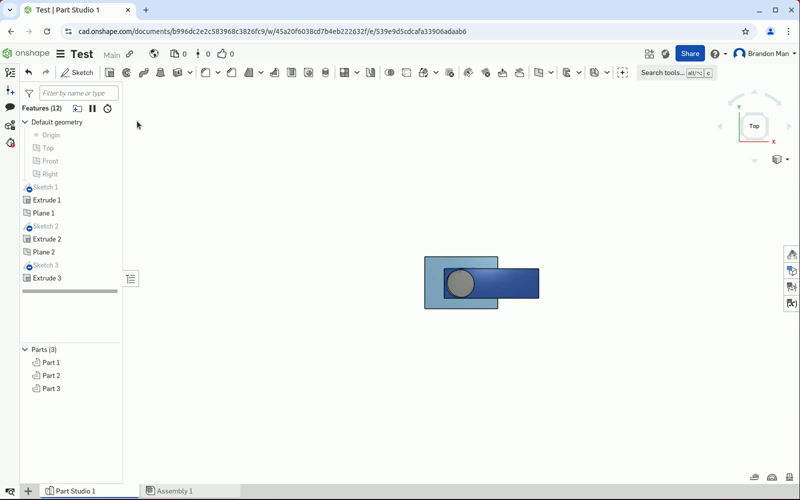
key(shift+h)
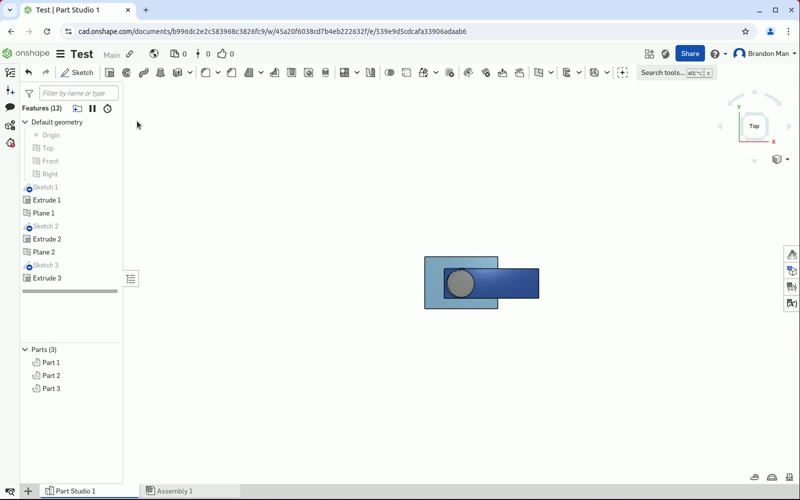
key(shift+h)
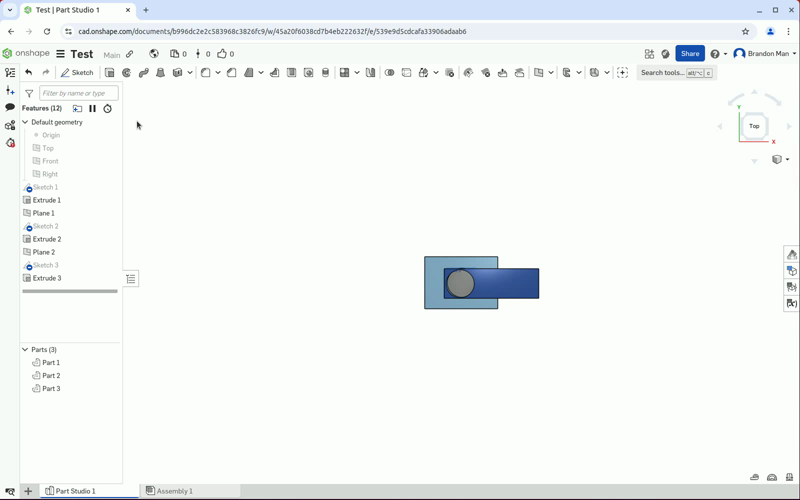
key(shift+7)
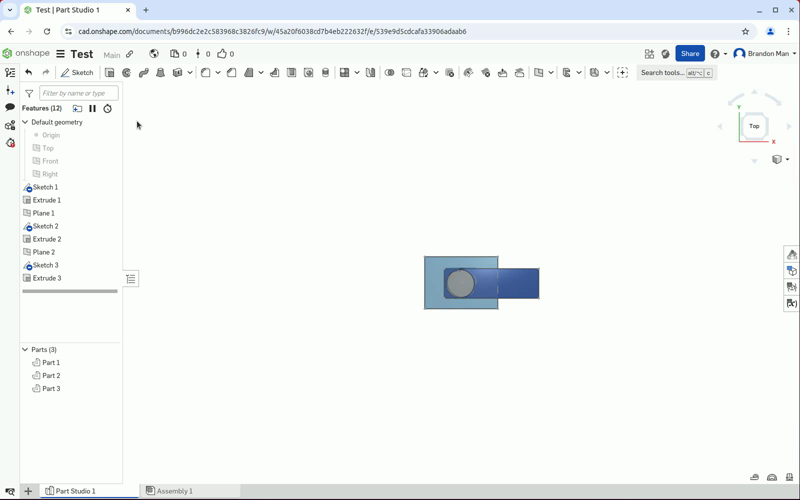
key(up, 3)
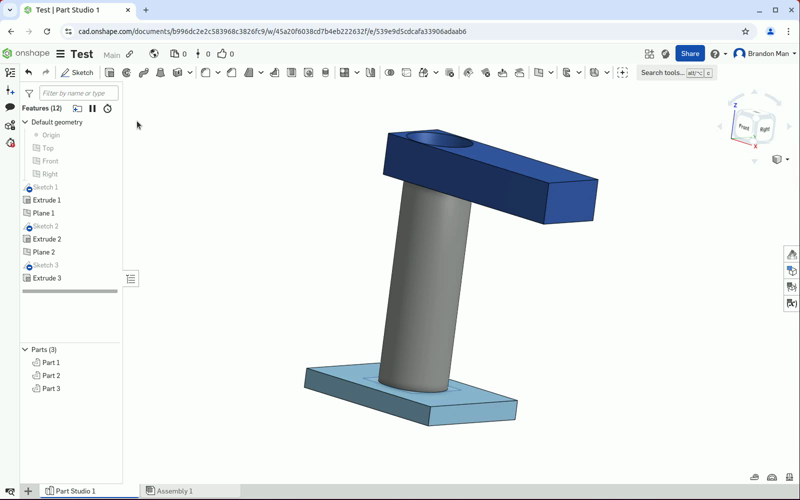
key(left, 3)
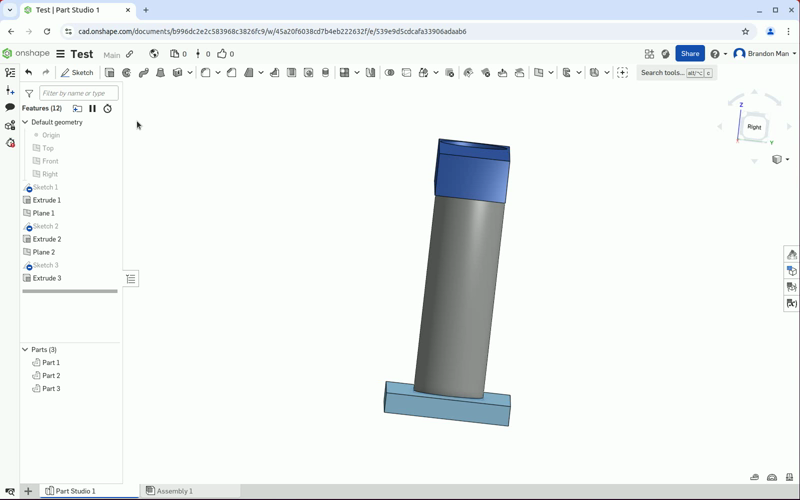
key(right, 3)
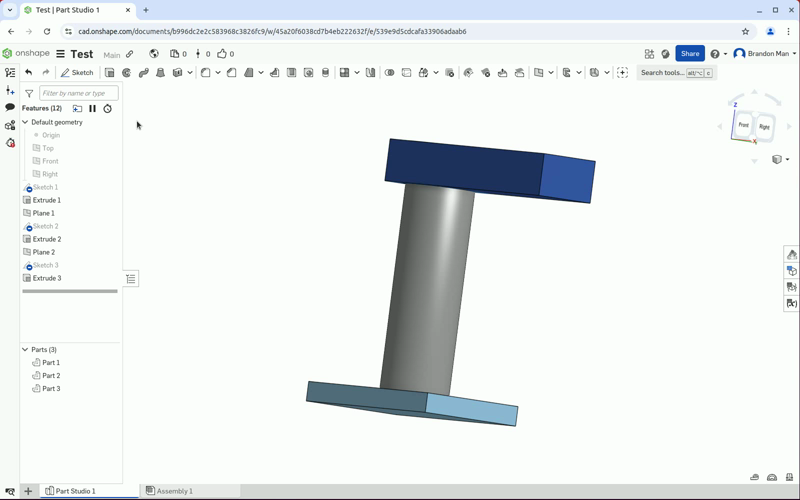
key(down, 3)
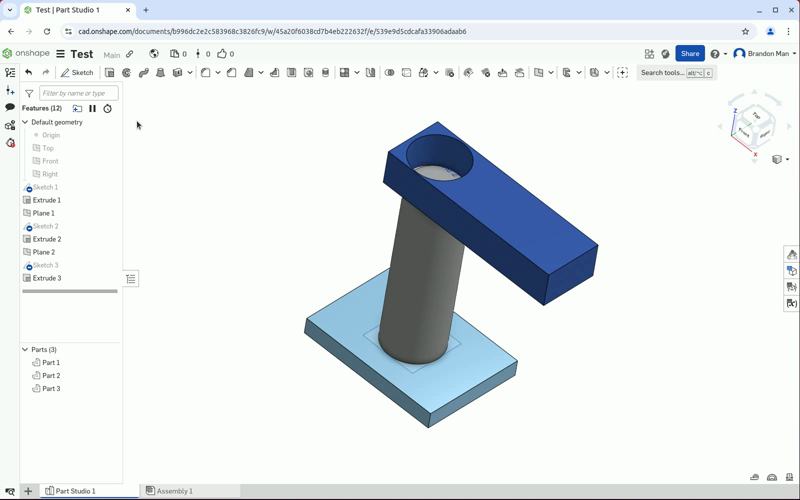
mouse_move(73, 189)
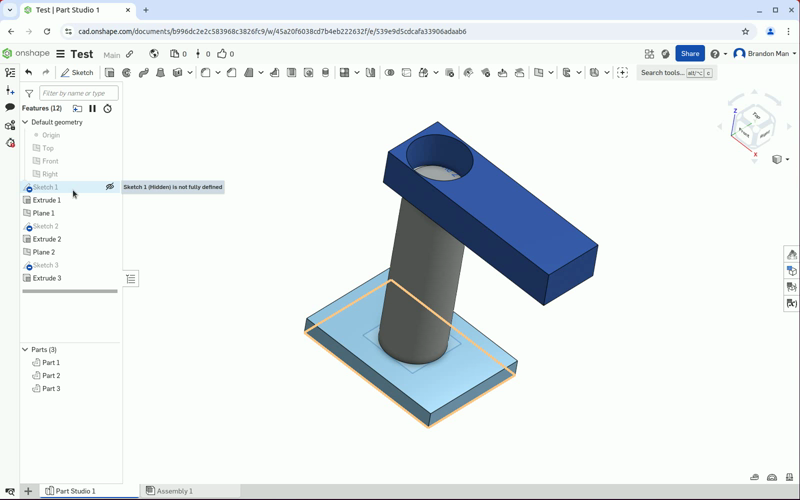
click(73, 189)